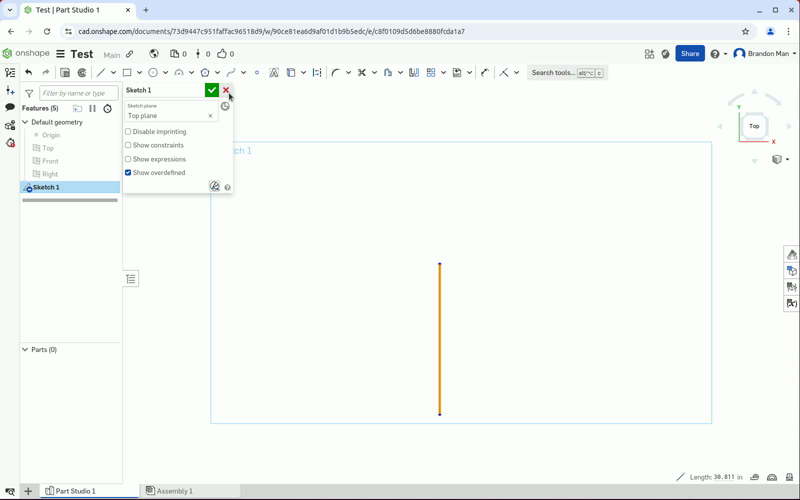
key(shift+h)
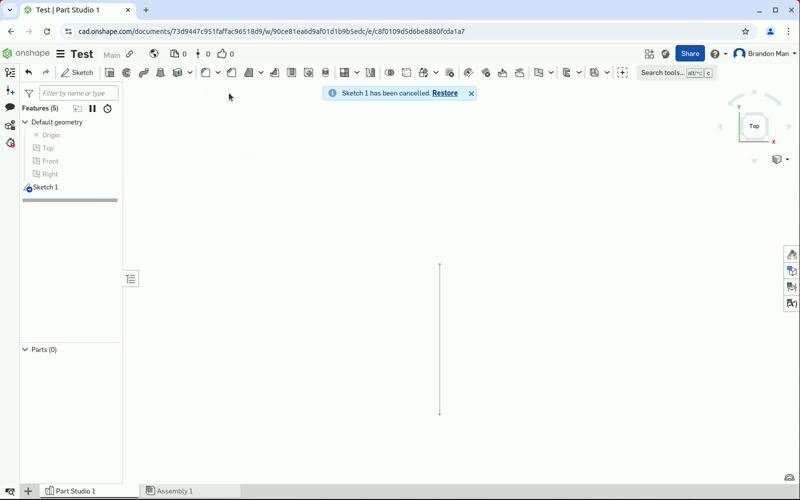
key(shift+s)
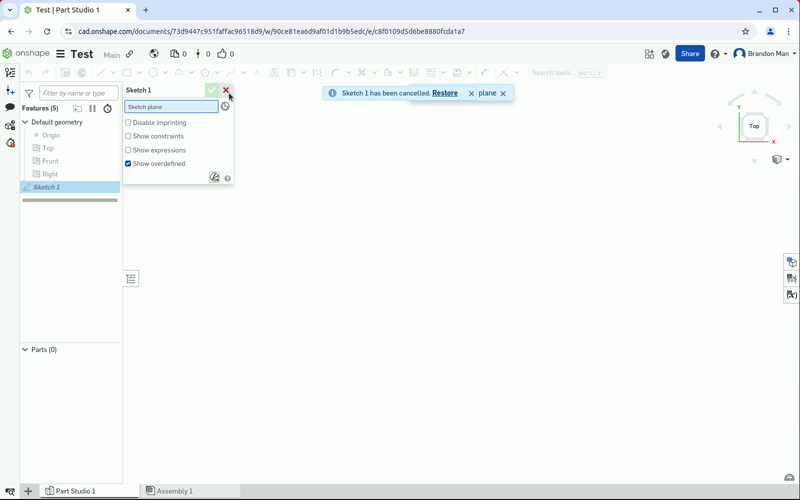
mouse_move(73, 150)
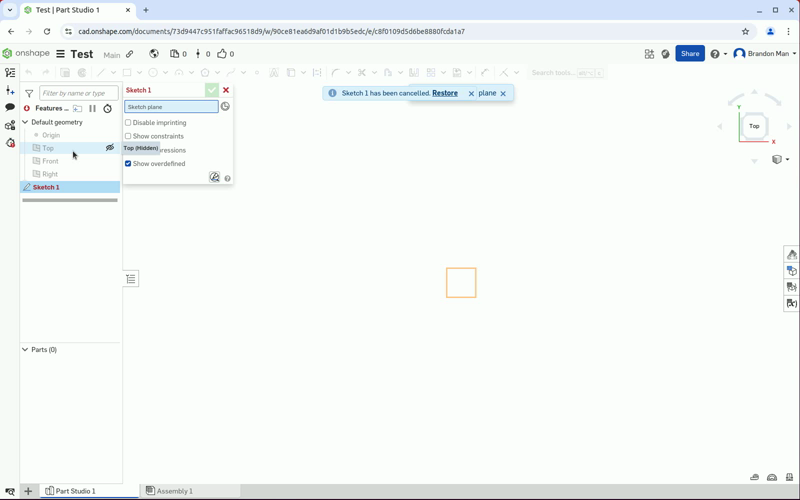
click(73, 150)
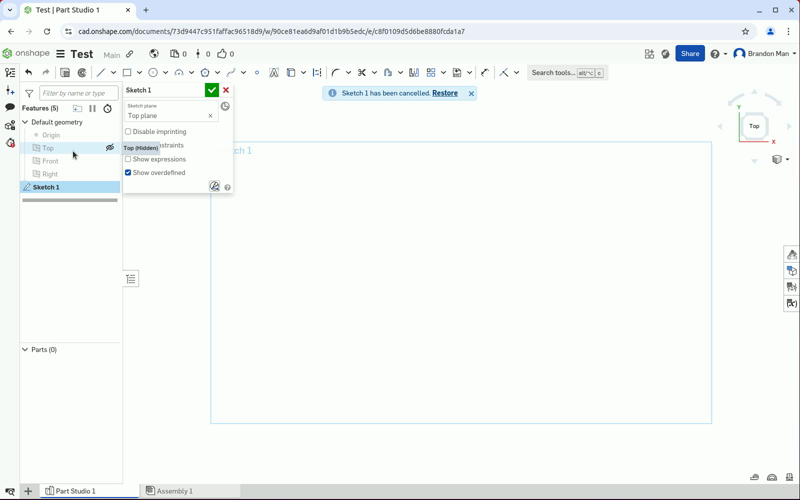
mouse_move(73, 352)
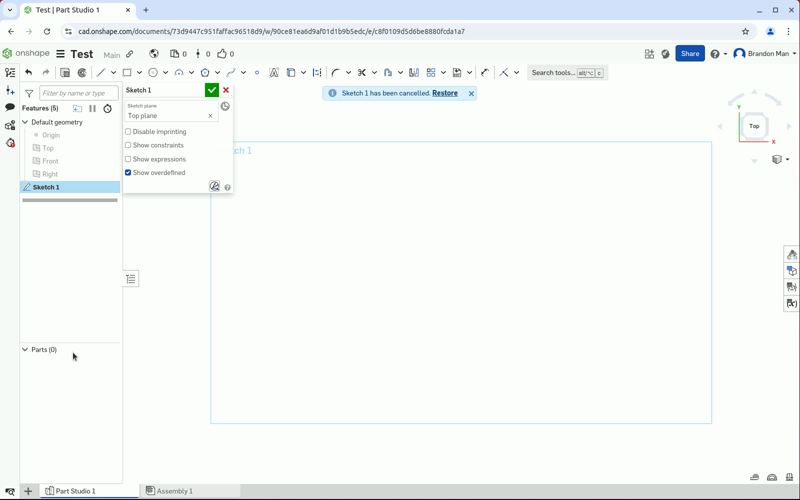
key(y)
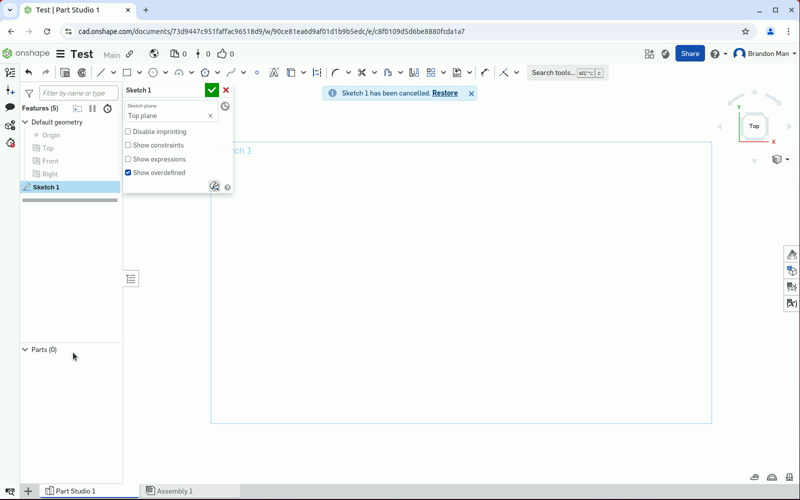
key(l)
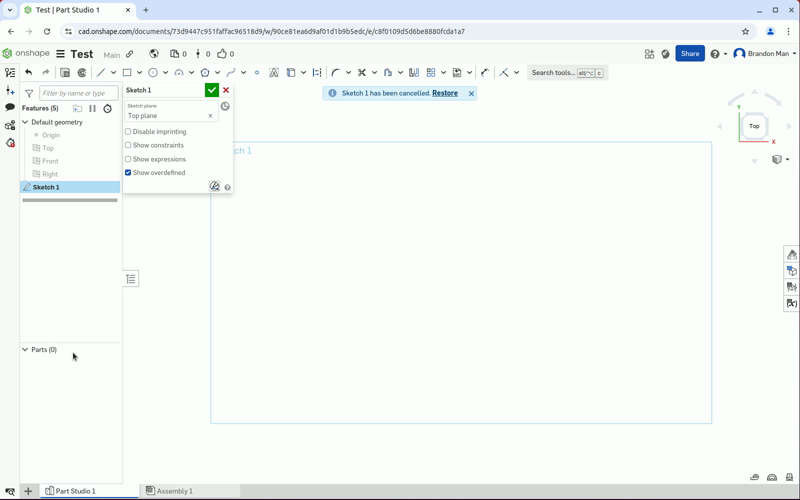
key_down(shift)
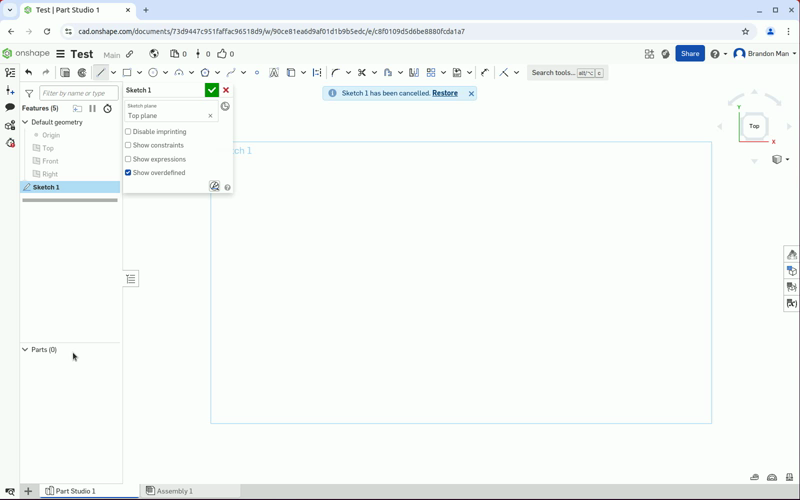
mouse_move(432, 268)
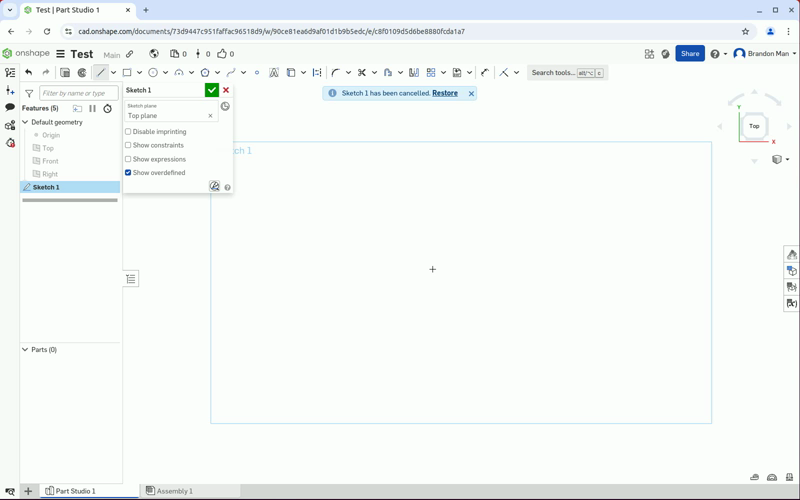
click(432, 268)
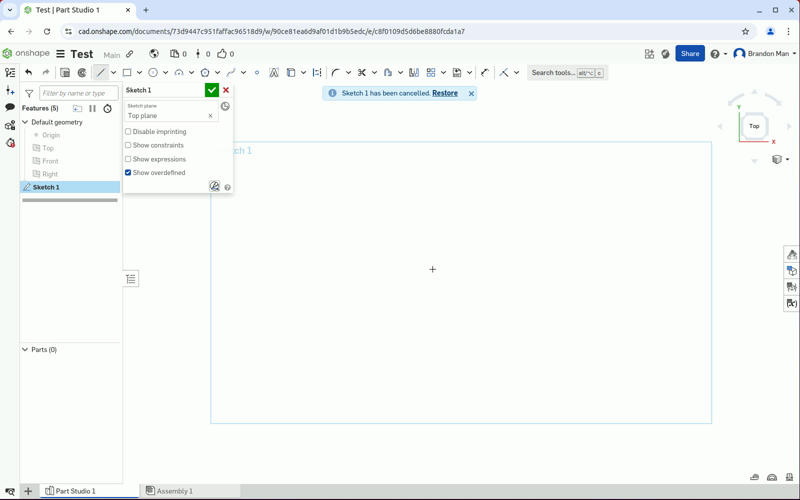
key_up(shift)
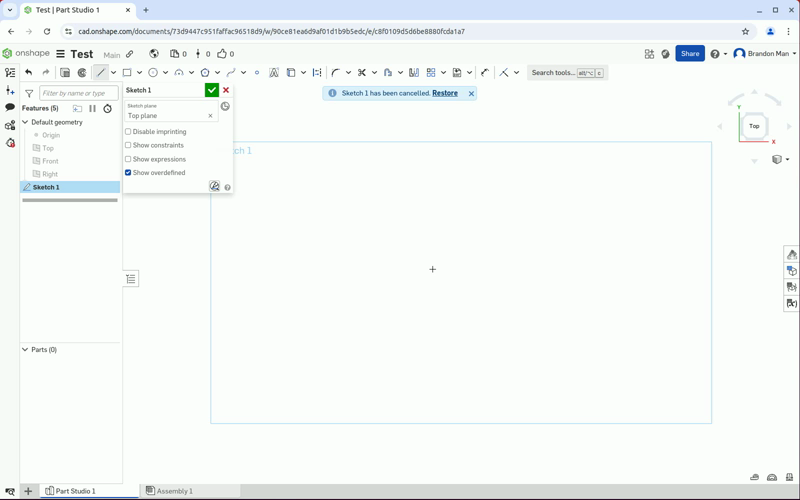
key_down(shift)
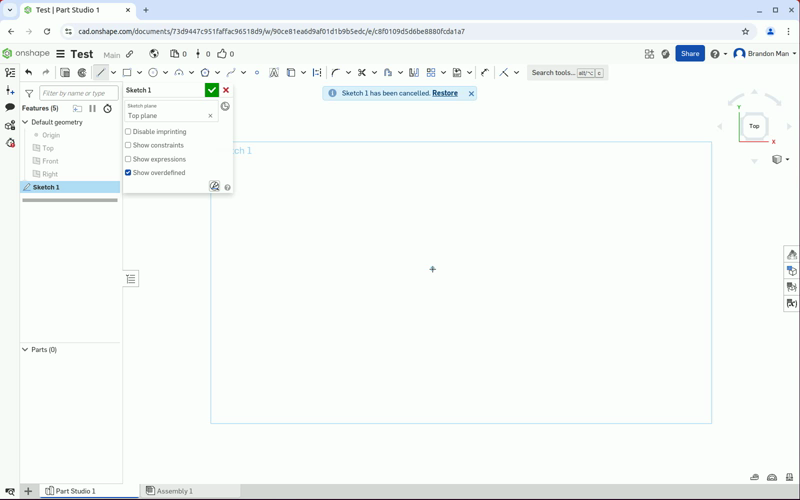
mouse_move(462, 268)
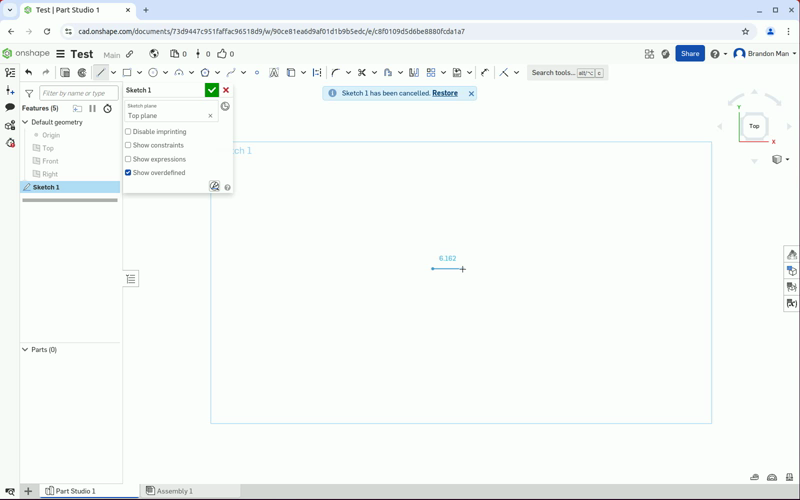
mouse_move(447, 268)
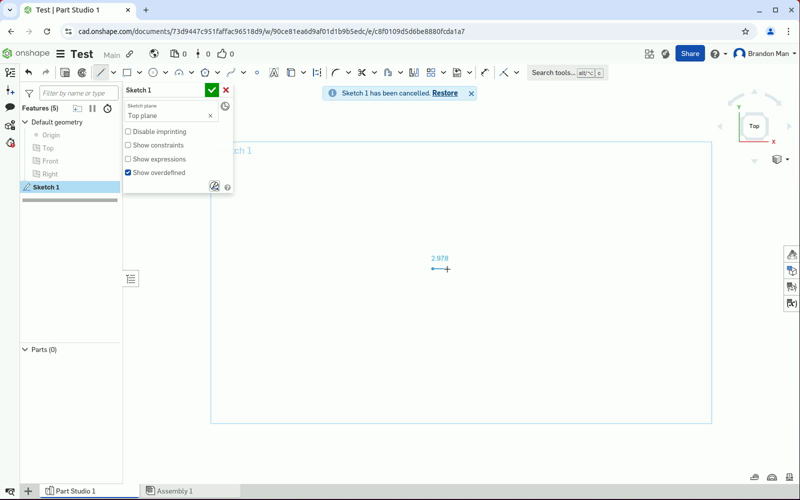
click(447, 268)
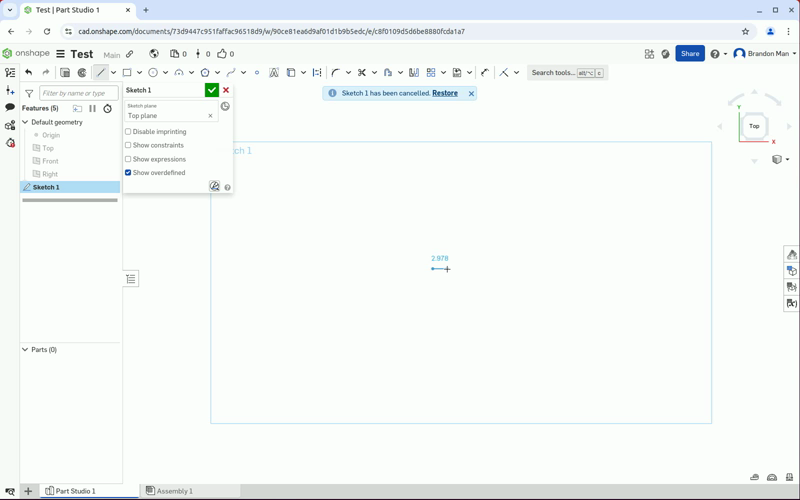
key_up(shift)
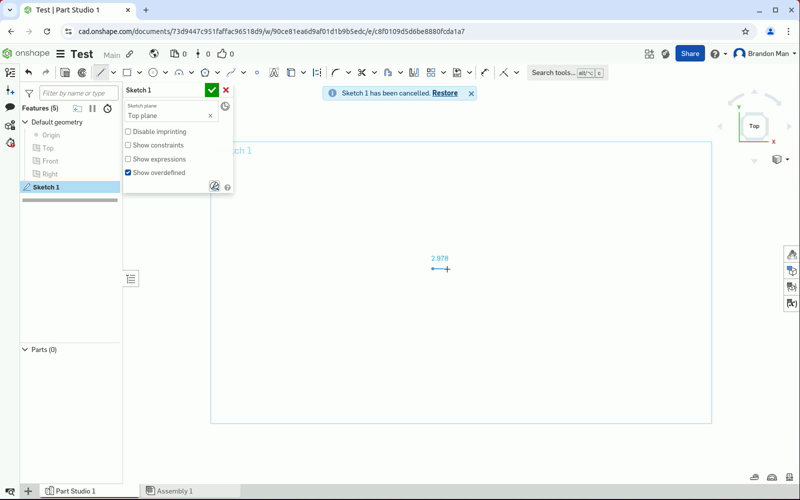
key_down(shift)
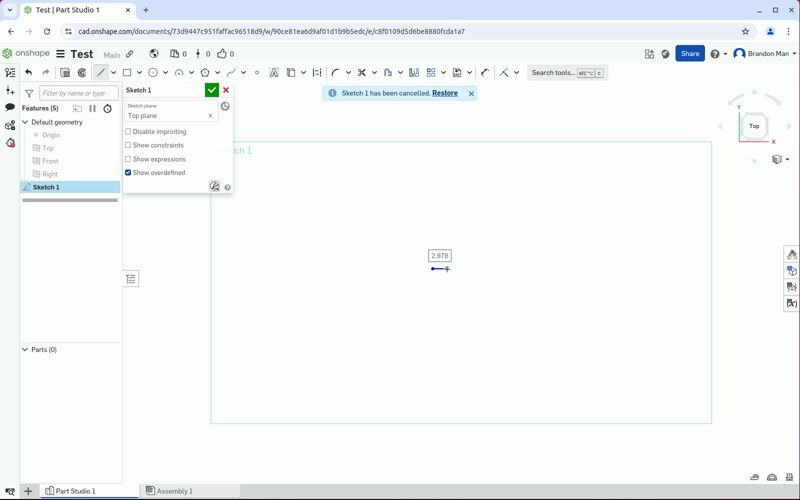
mouse_move(477, 268)
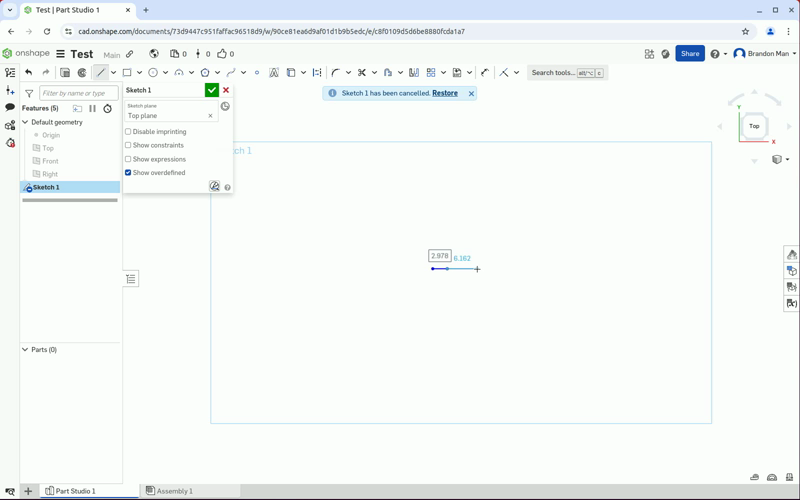
mouse_move(447, 283)
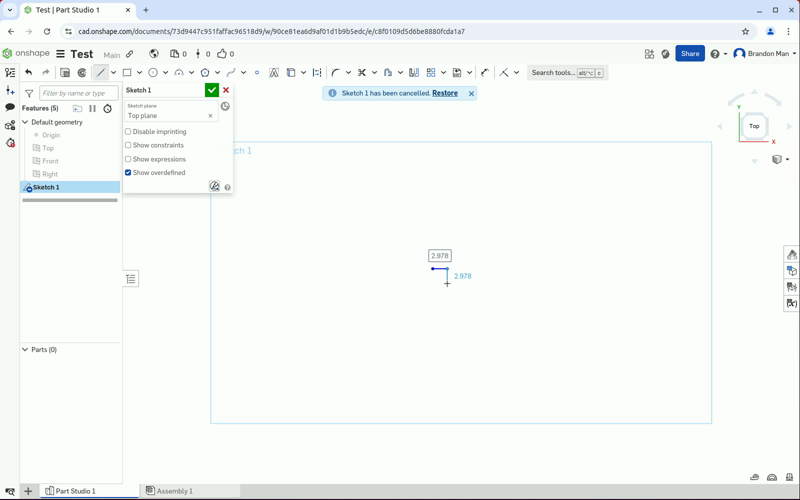
click(447, 283)
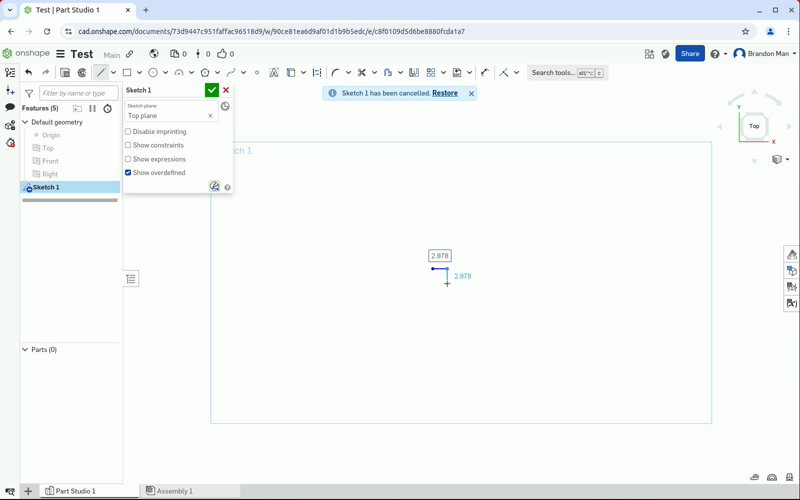
key_up(shift)
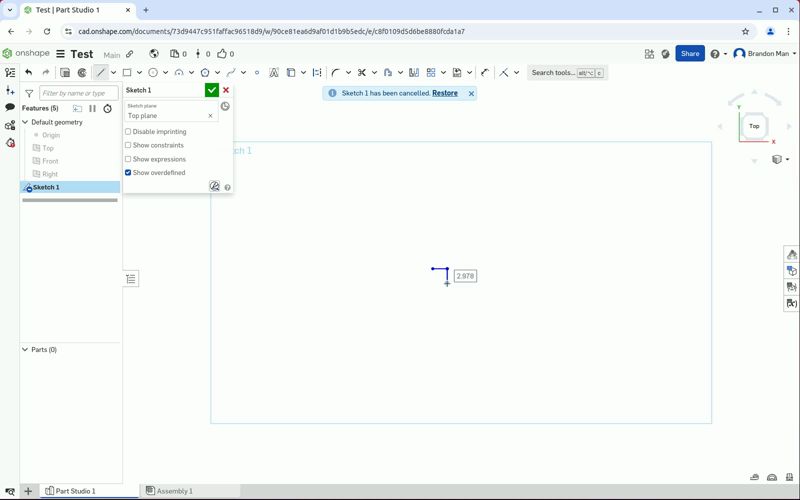
key_down(shift)
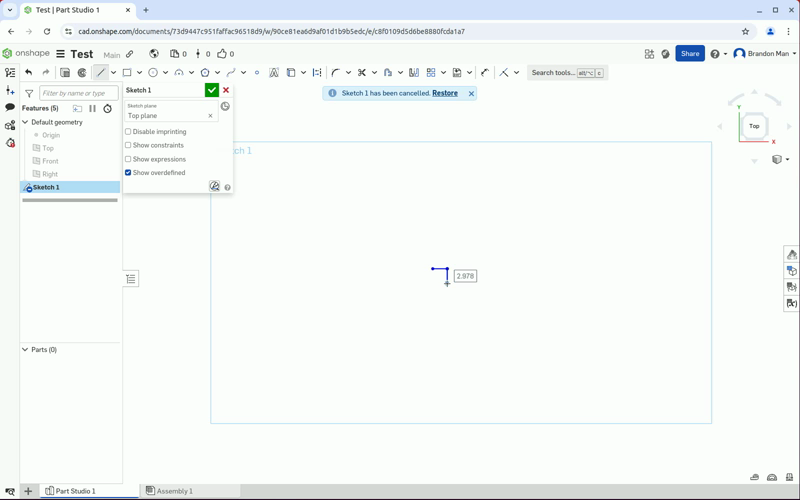
mouse_move(477, 283)
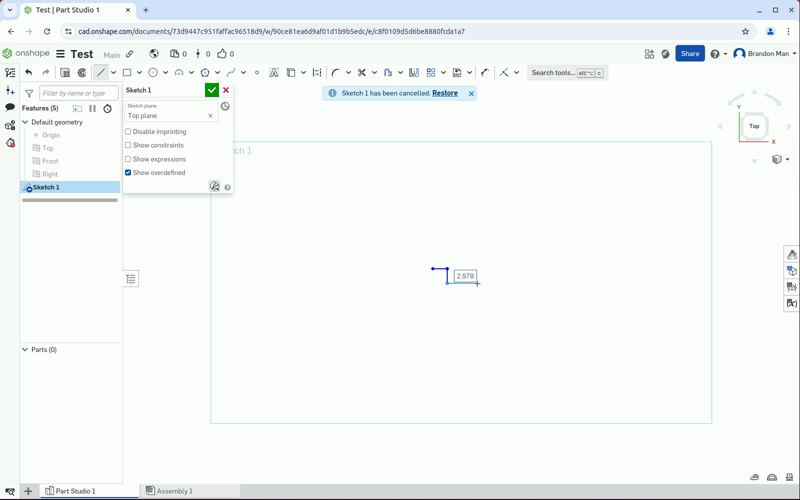
mouse_move(461, 283)
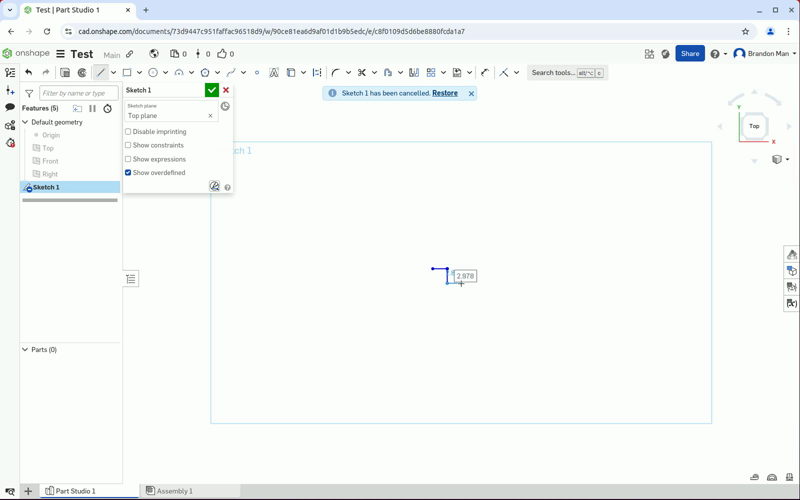
click(461, 283)
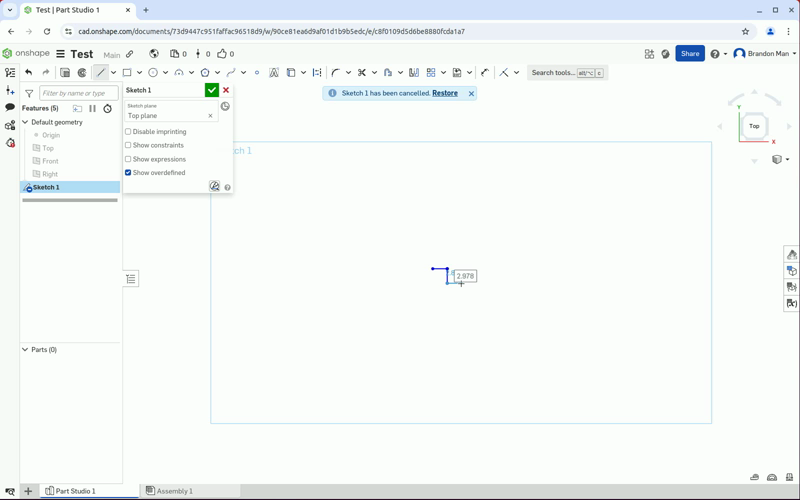
key_up(shift)
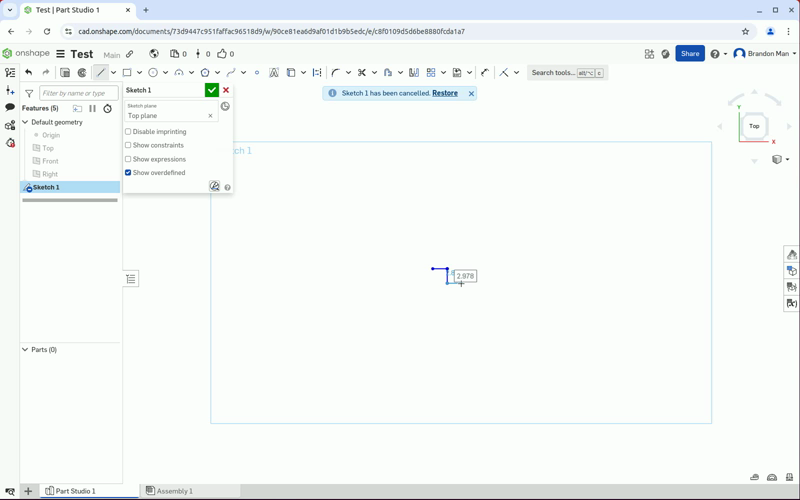
key_down(shift)
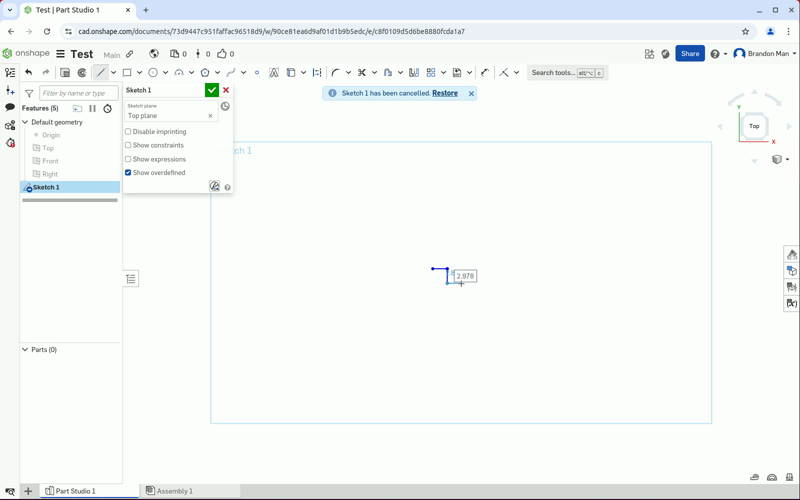
mouse_move(491, 283)
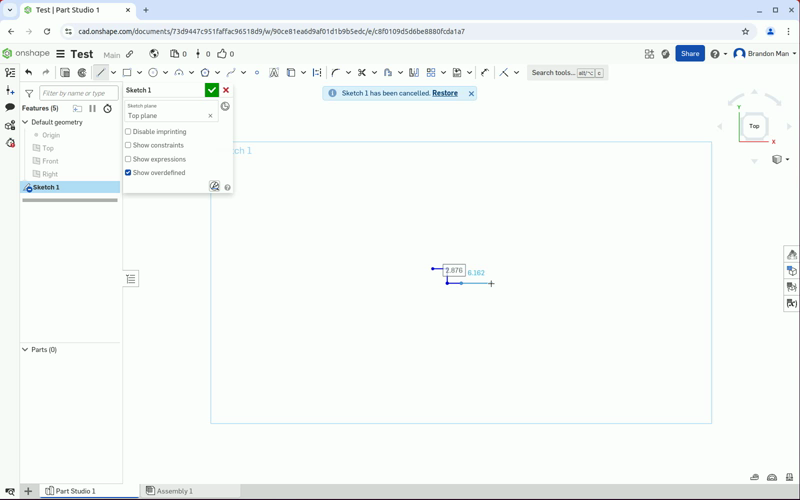
mouse_move(461, 225)
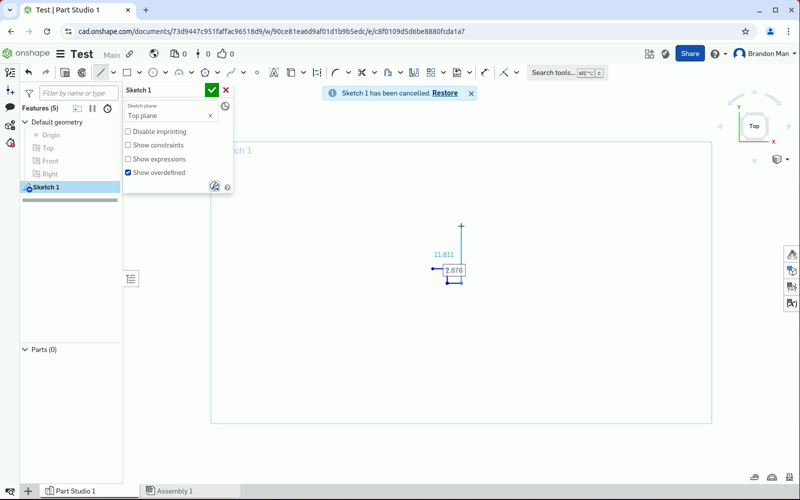
click(461, 225)
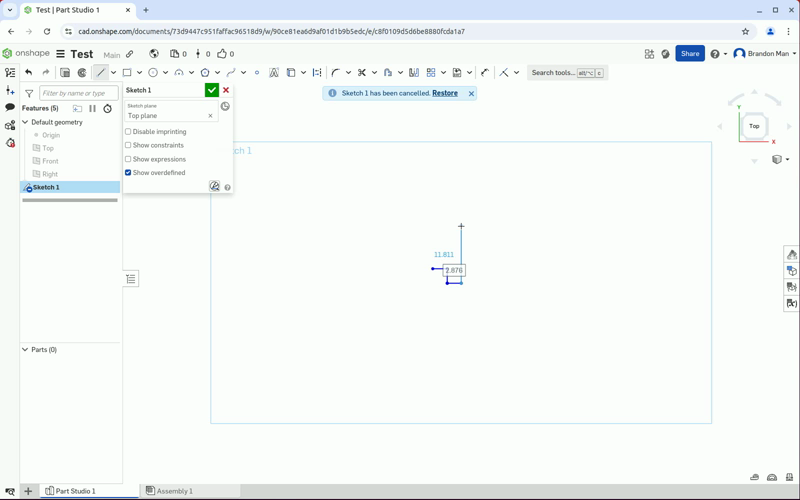
key_up(shift)
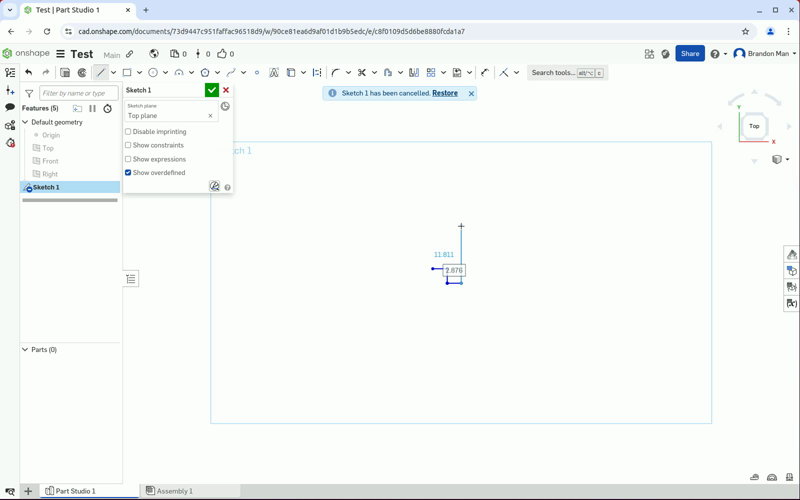
key_down(shift)
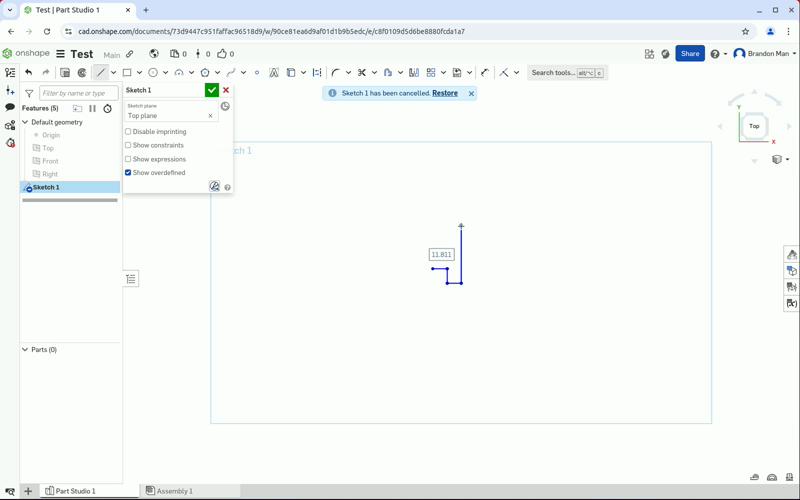
mouse_move(491, 225)
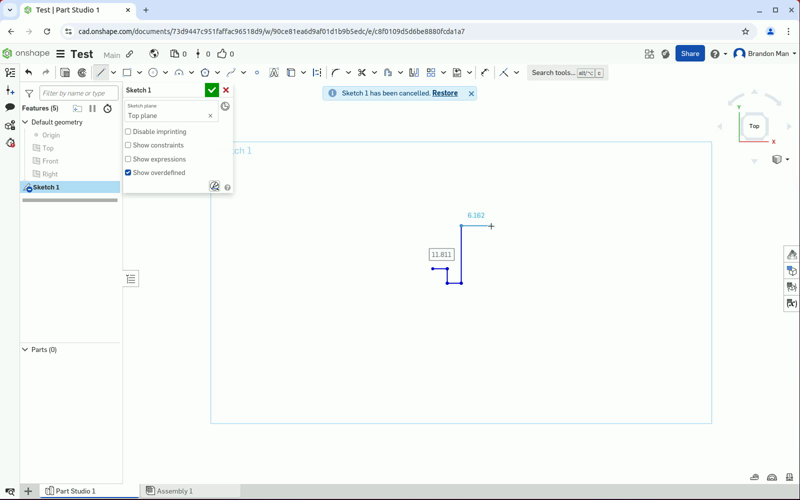
mouse_move(447, 225)
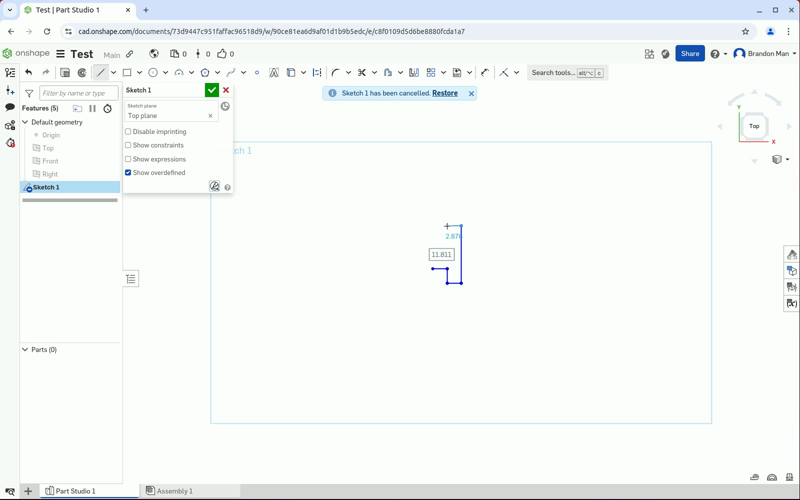
click(447, 225)
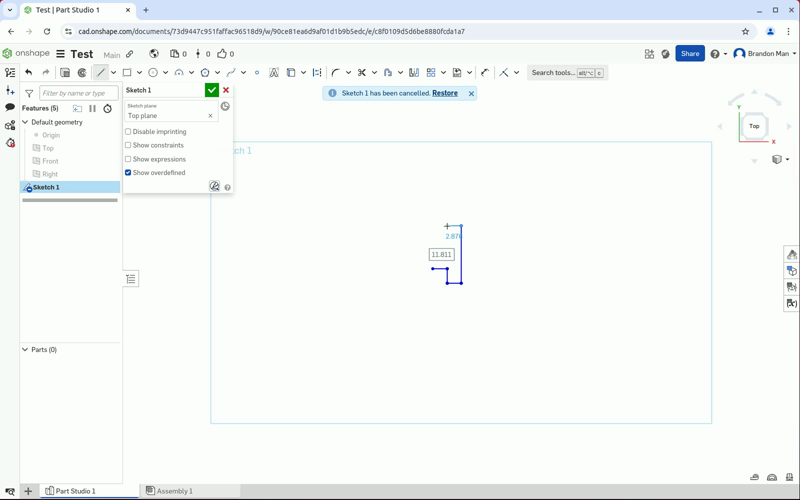
key_up(shift)
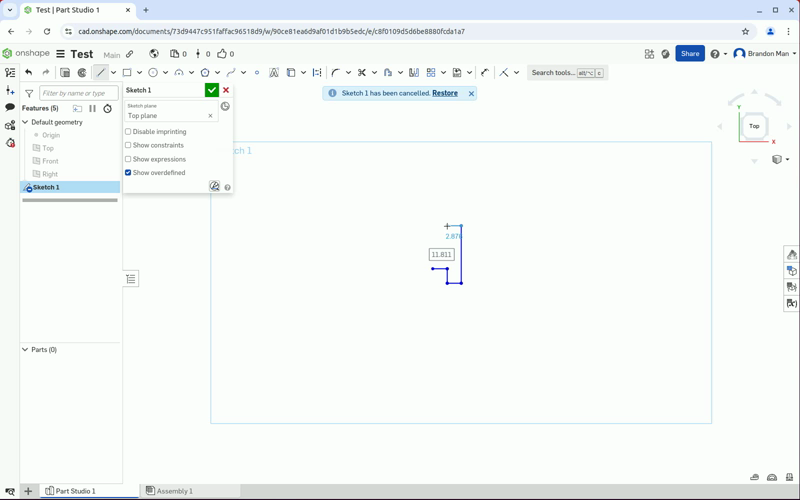
key_down(shift)
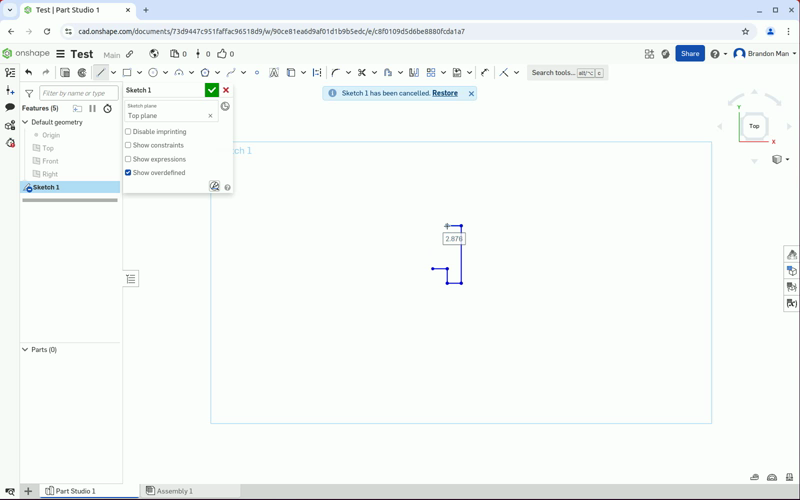
mouse_move(477, 225)
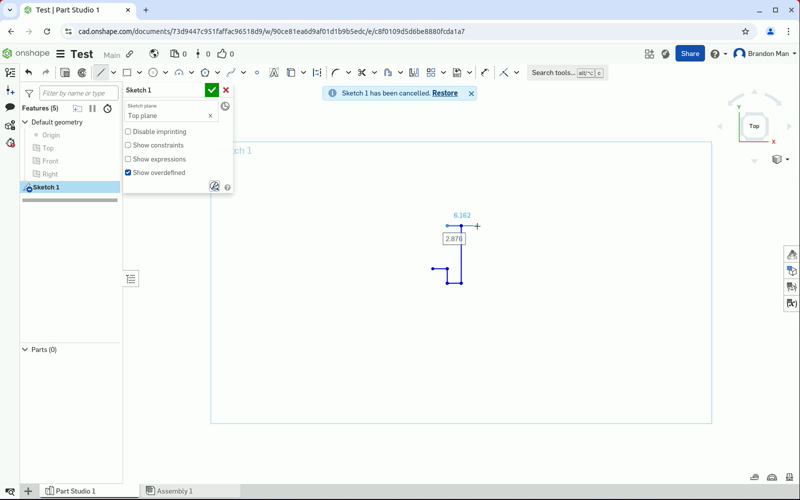
mouse_move(447, 240)
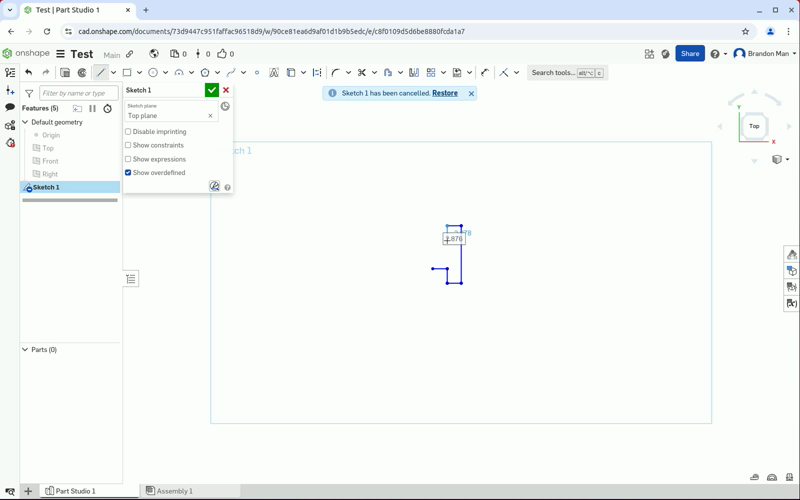
click(447, 240)
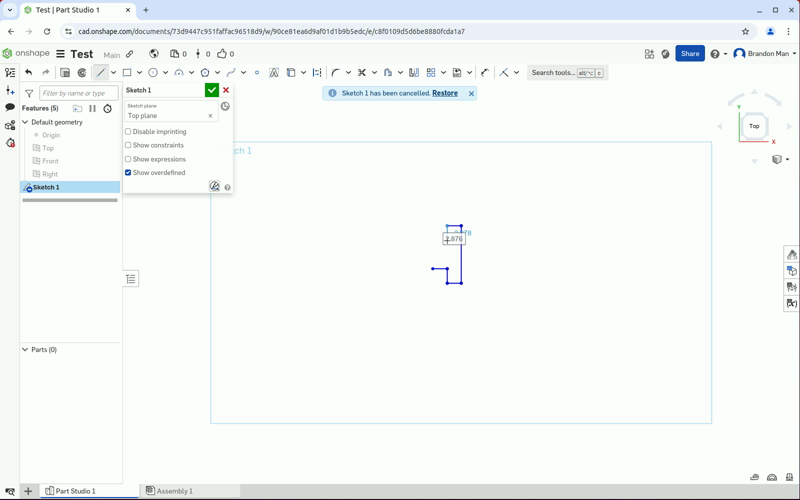
key_up(shift)
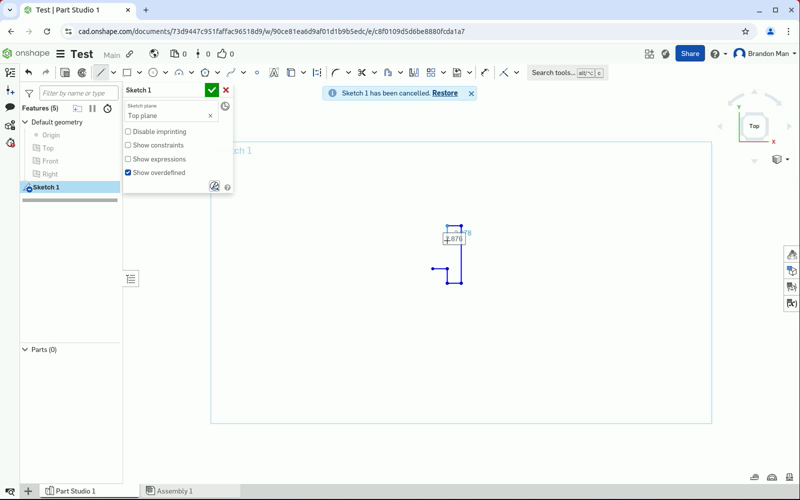
key_down(shift)
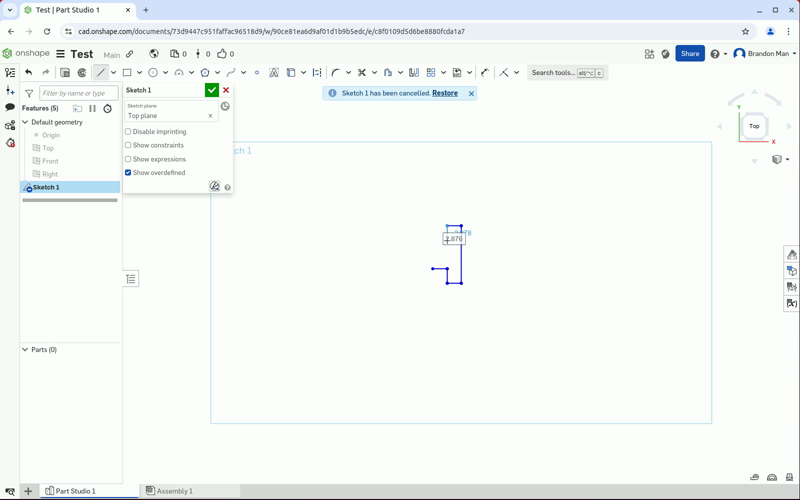
mouse_move(477, 240)
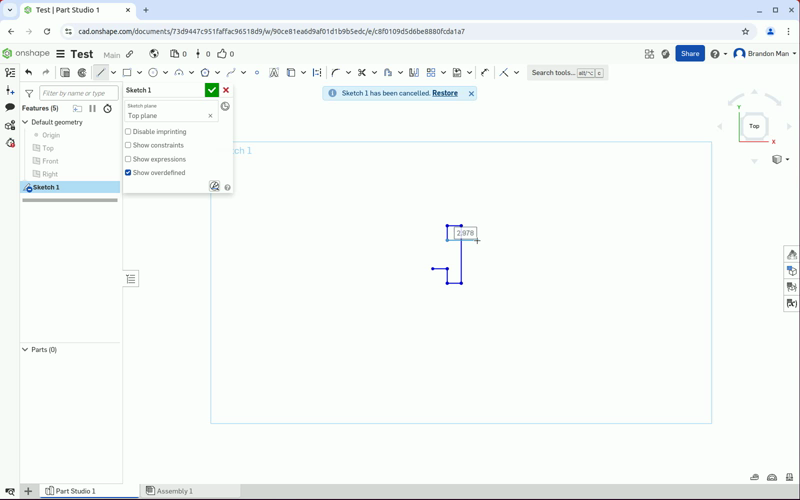
mouse_move(432, 240)
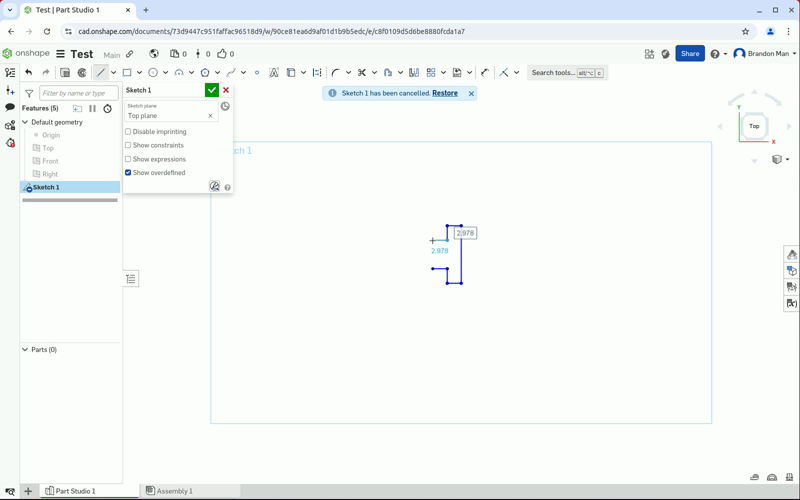
click(432, 240)
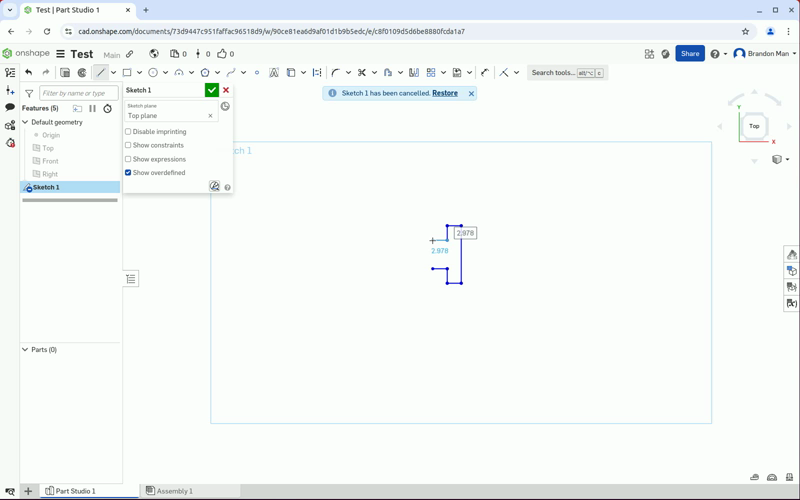
key_up(shift)
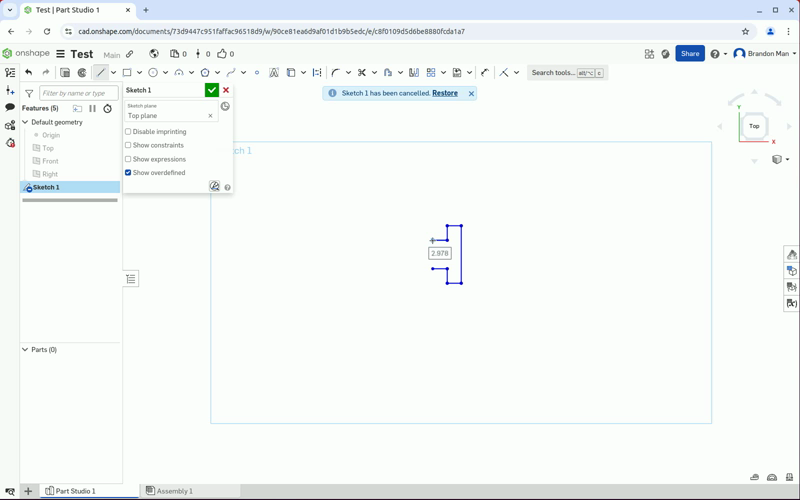
mouse_move(462, 240)
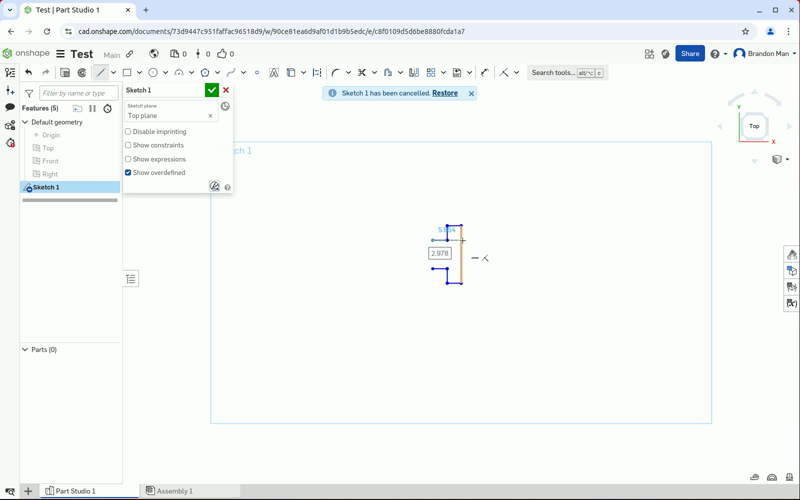
key_down(shift)
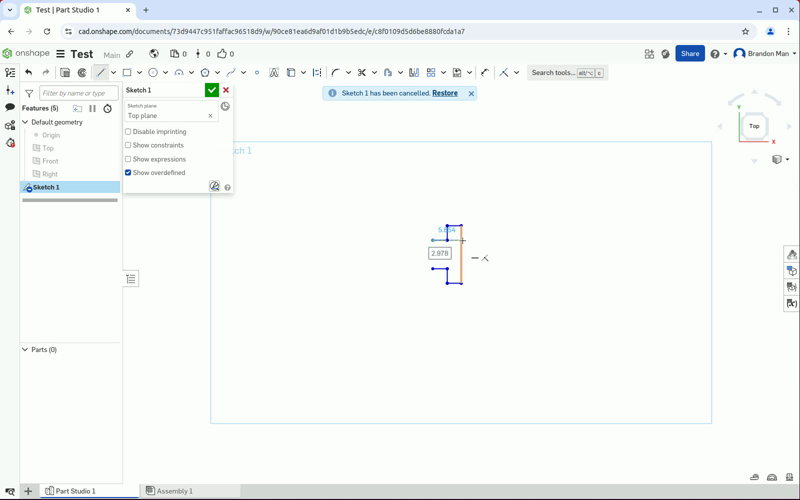
mouse_move(432, 268)
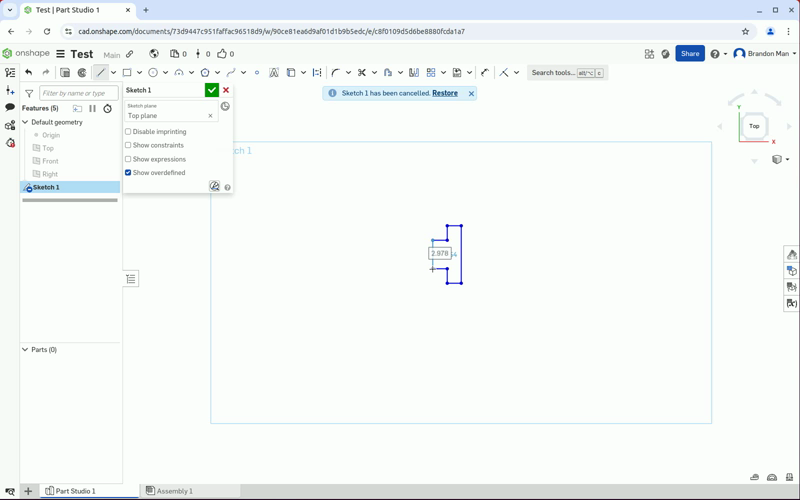
key_up(shift)
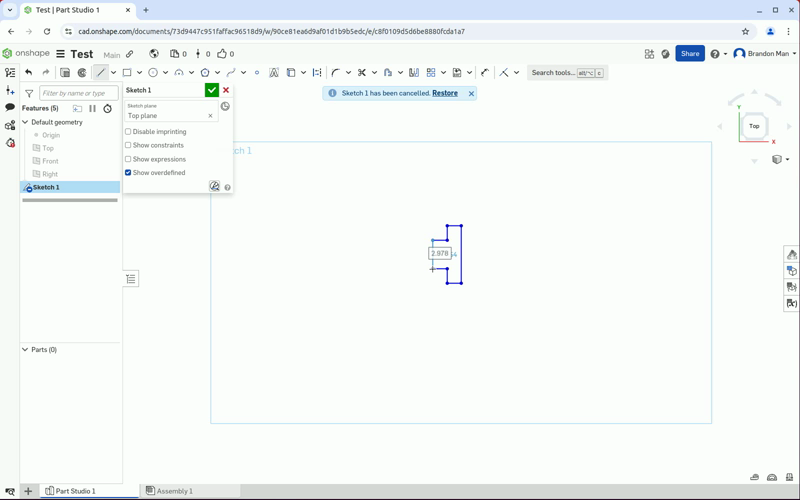
click(432, 268)
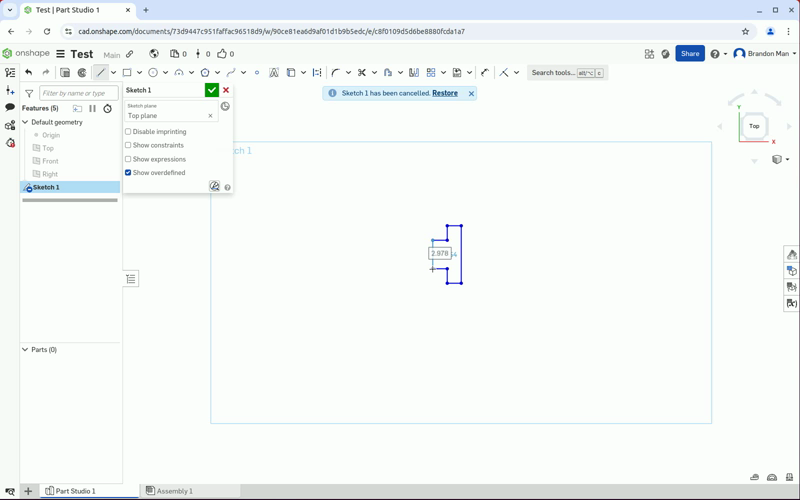
key(esc)
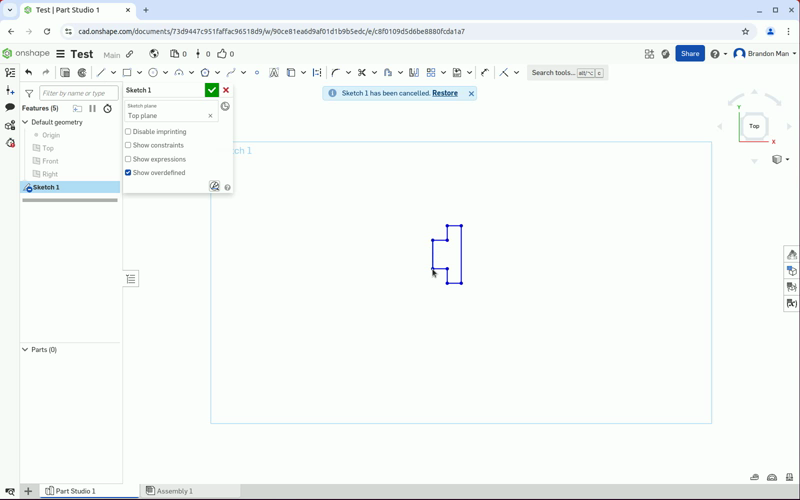
mouse_move(439, 244)
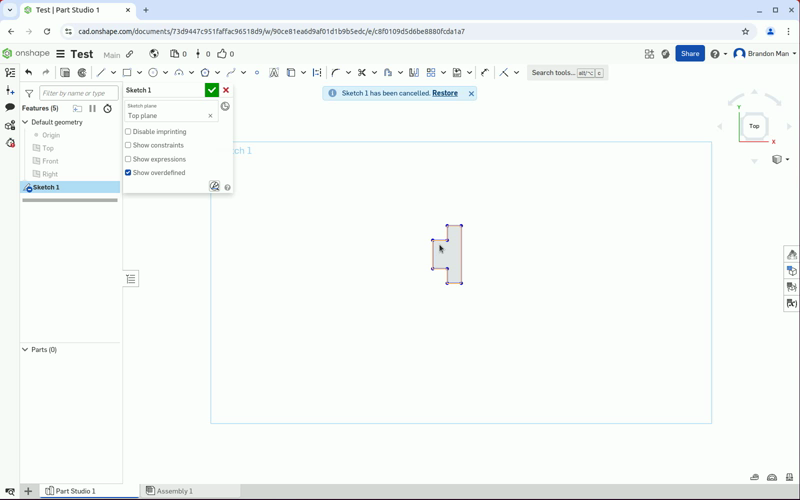
scroll(6)
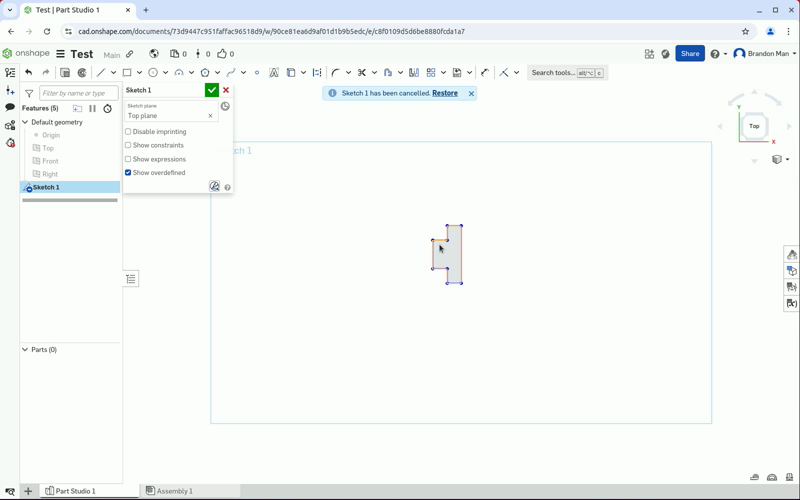
scroll(6)
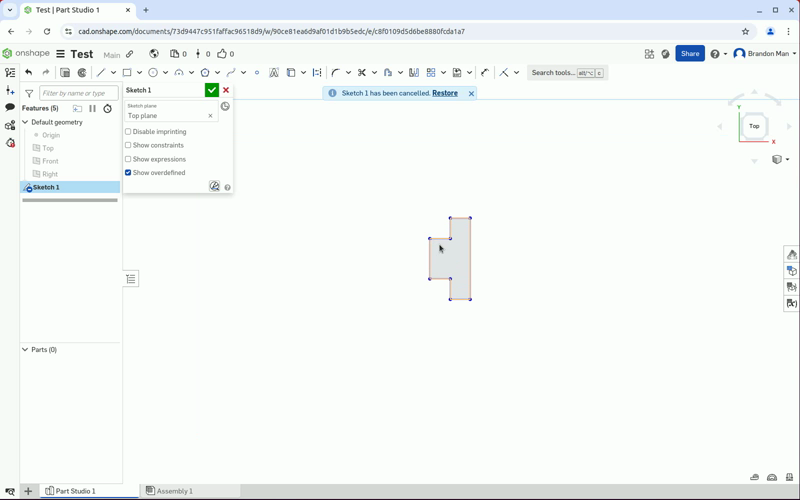
scroll(6)
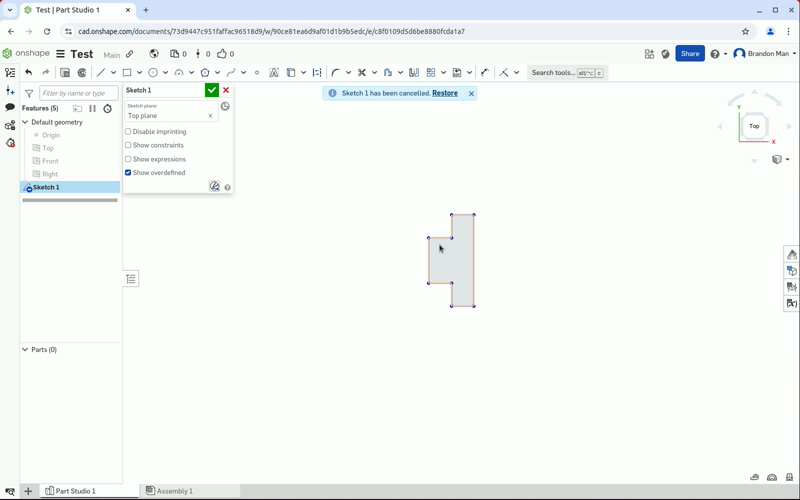
scroll(6)
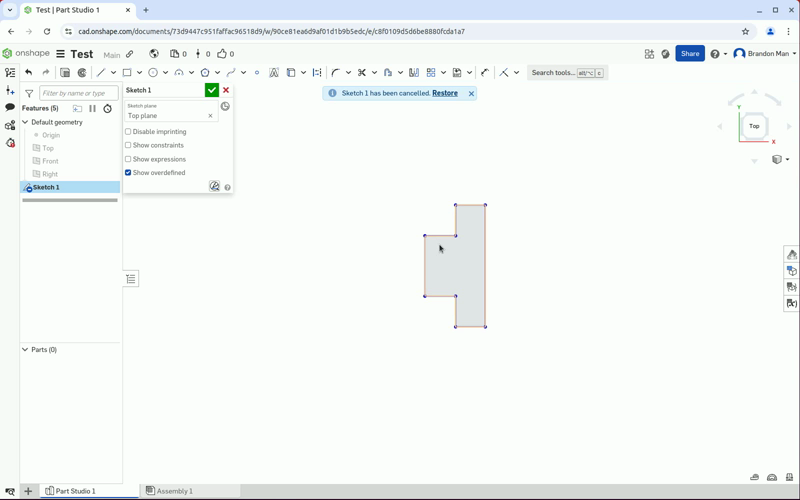
scroll(6)
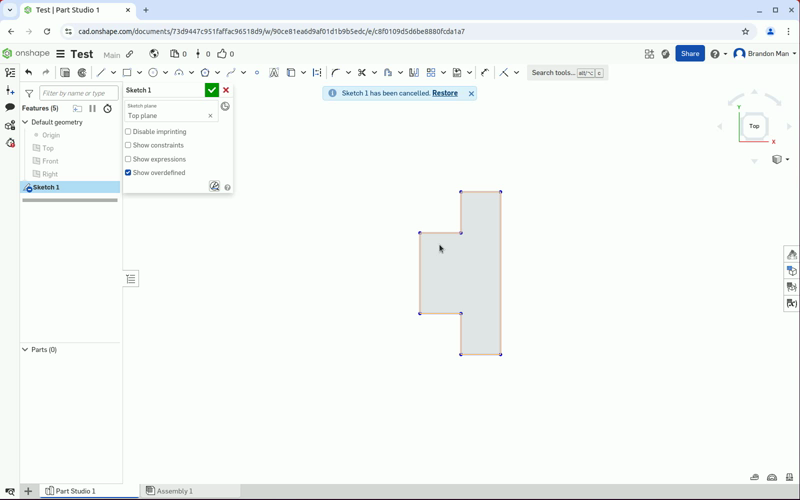
scroll(6)
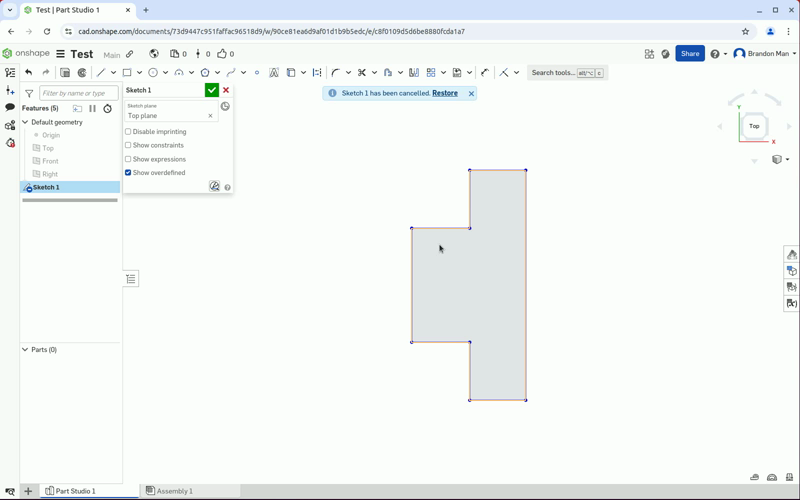
scroll(6)
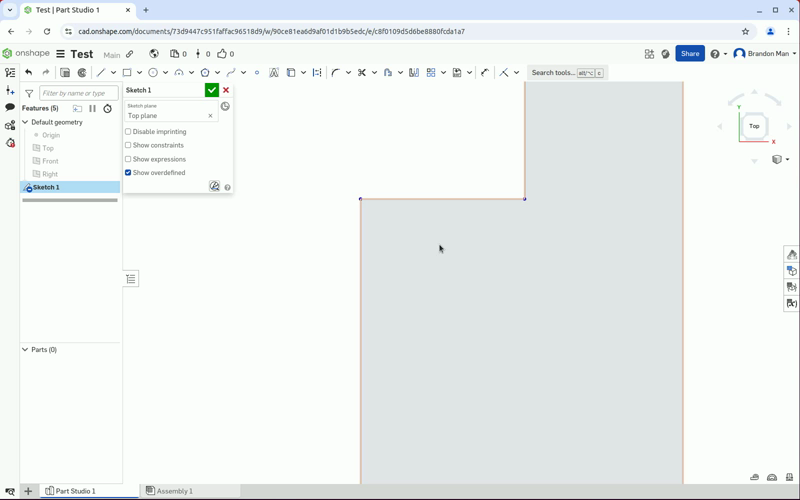
click(439, 244)
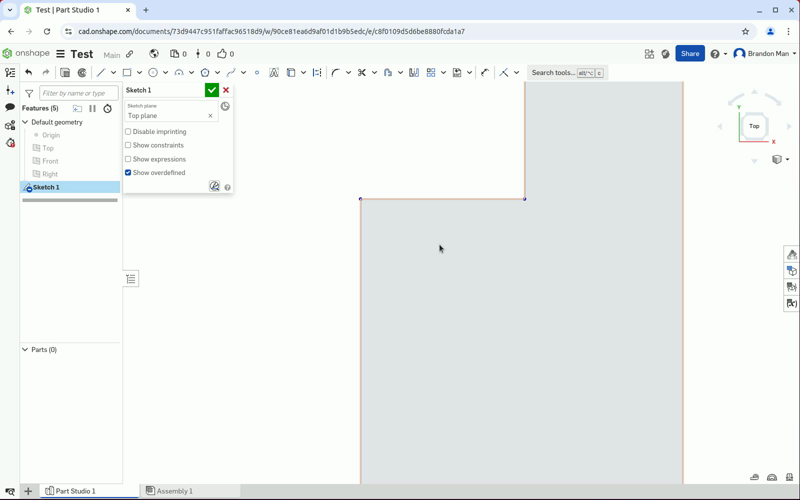
scroll(-6)
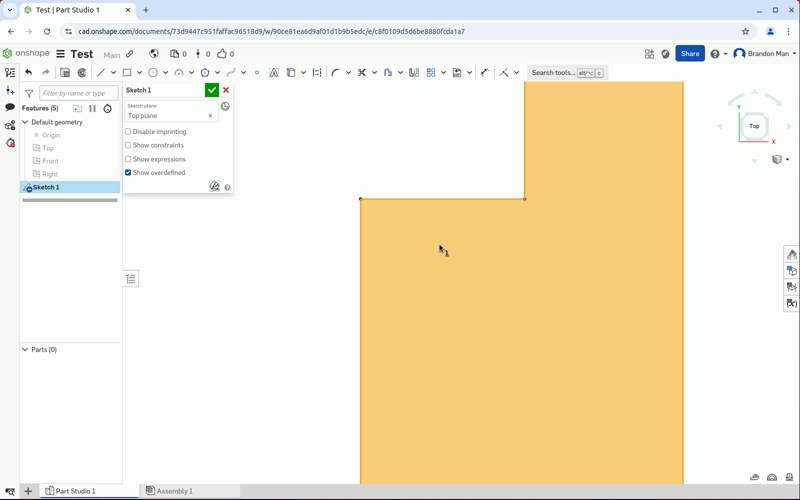
scroll(-6)
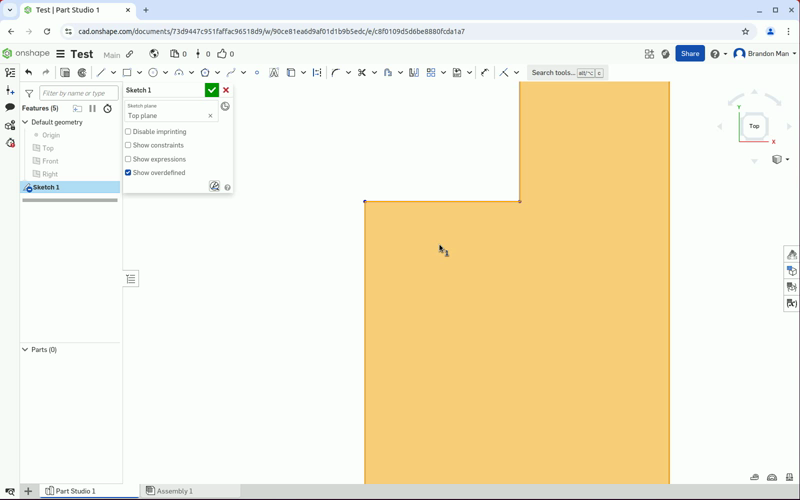
scroll(-6)
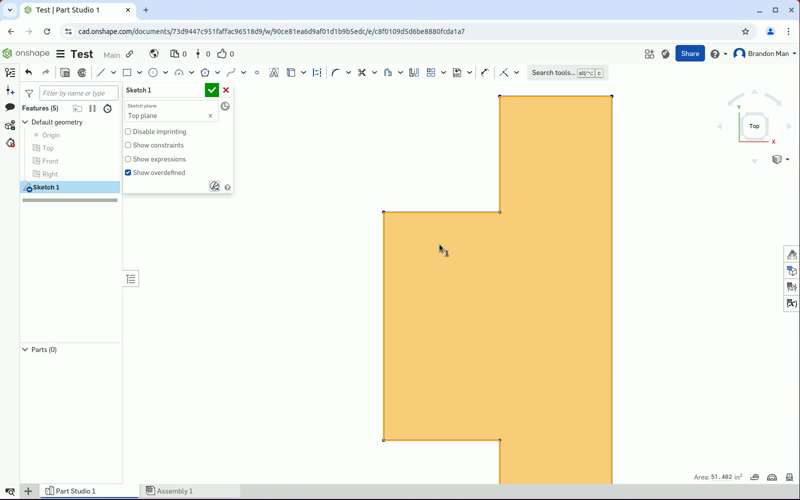
scroll(-6)
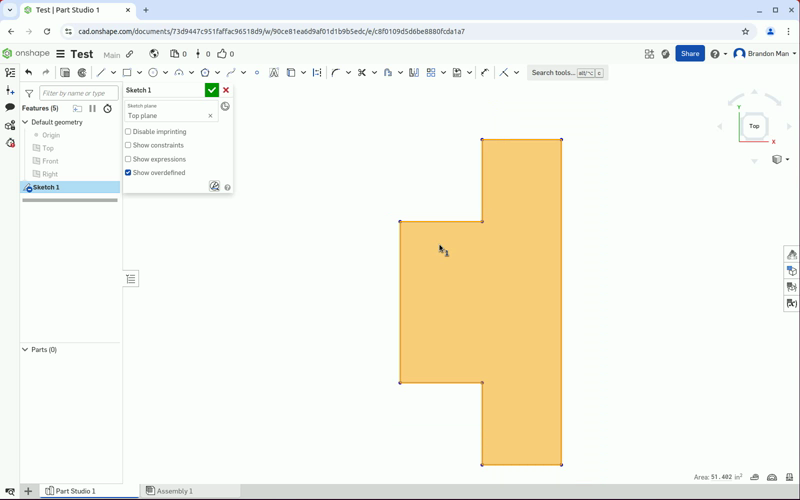
scroll(-6)
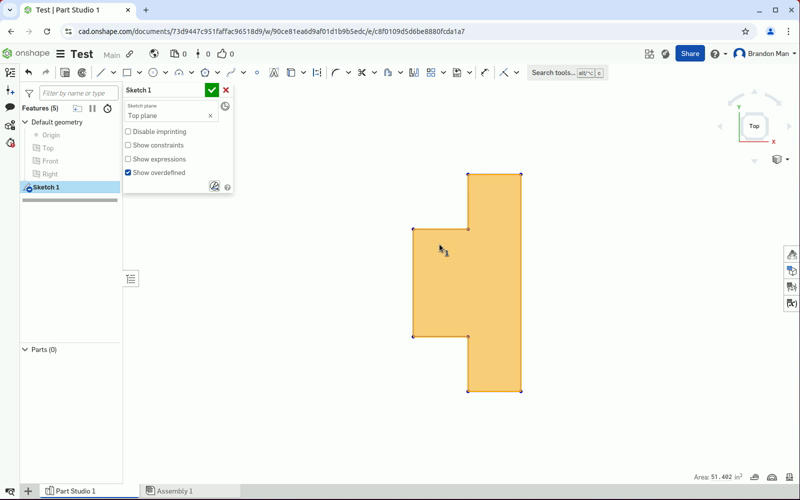
scroll(-6)
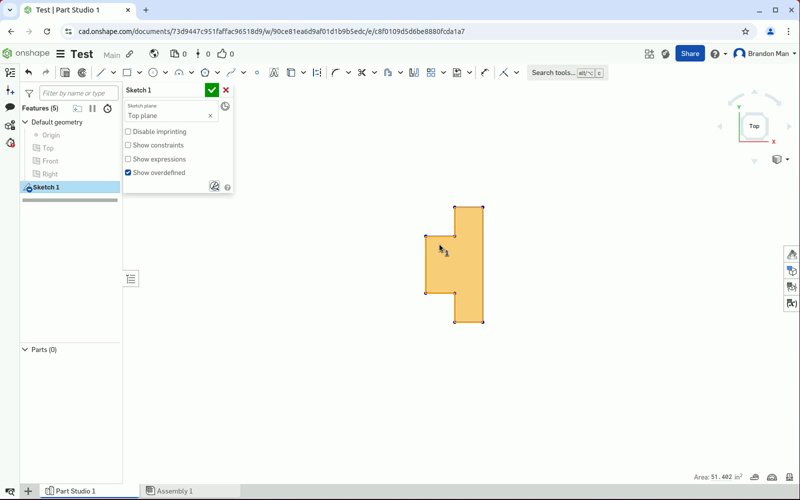
scroll(-6)
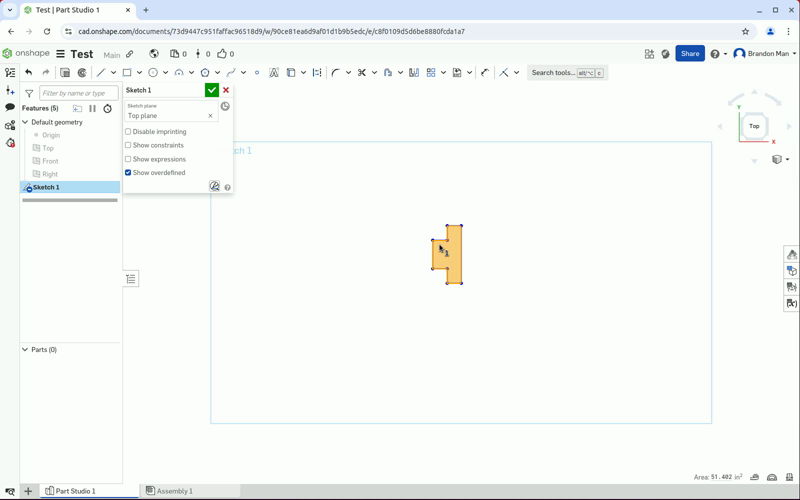
mouse_move(73, 352)
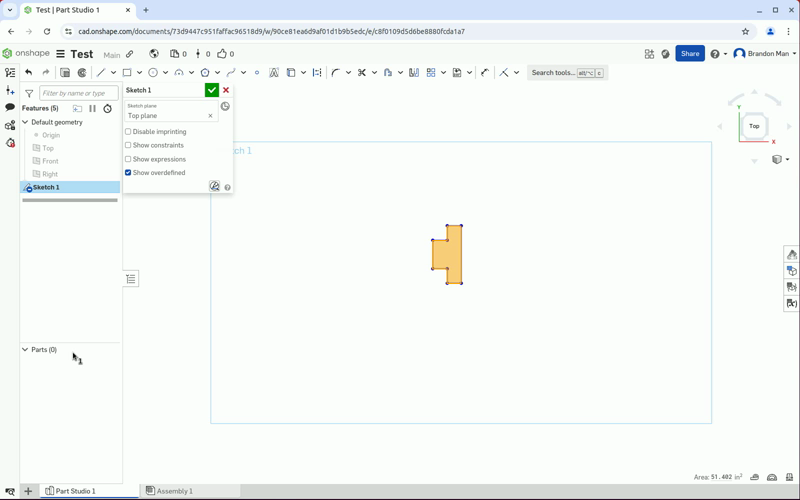
key(shift+y)
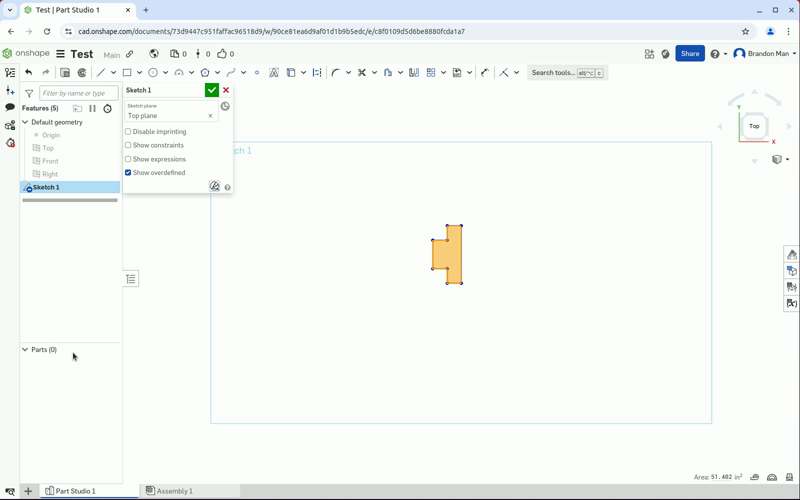
key(shift+e)
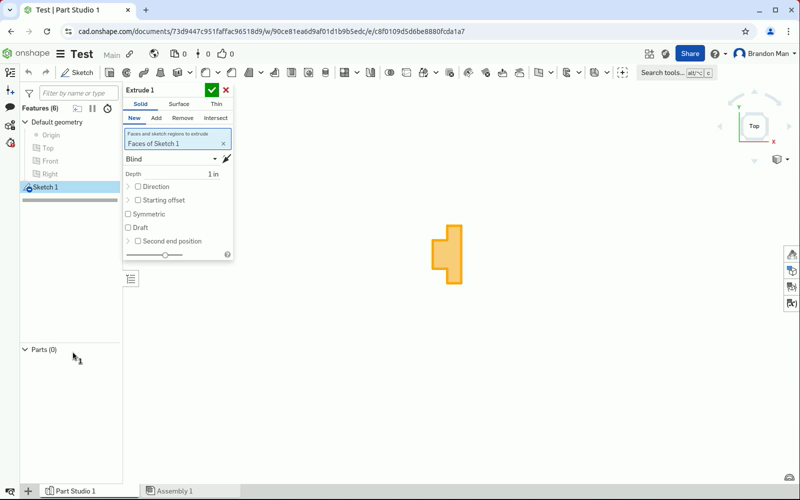
mouse_move(143, 106)
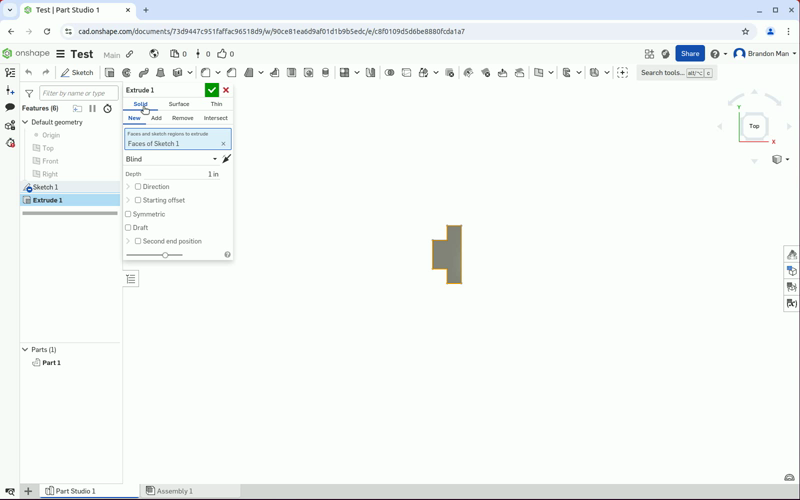
click(143, 106)
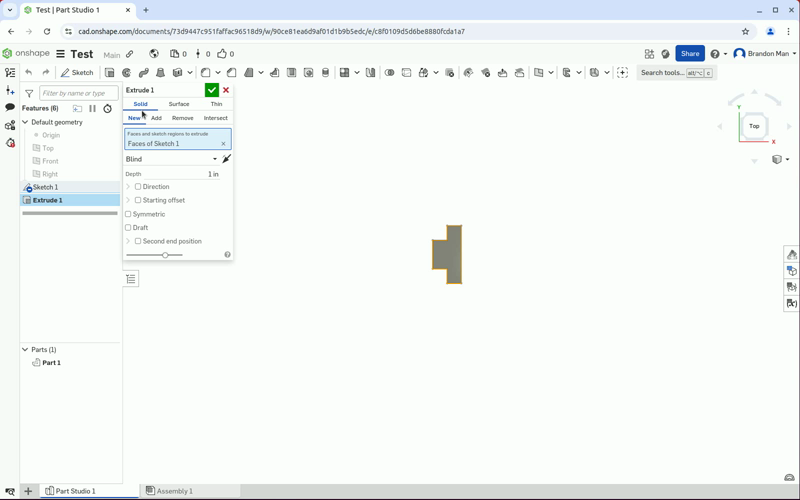
mouse_move(137, 120)
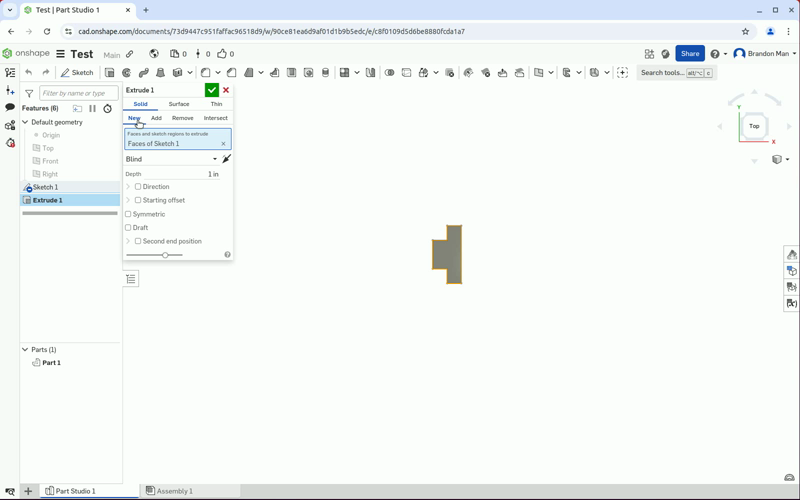
click(137, 120)
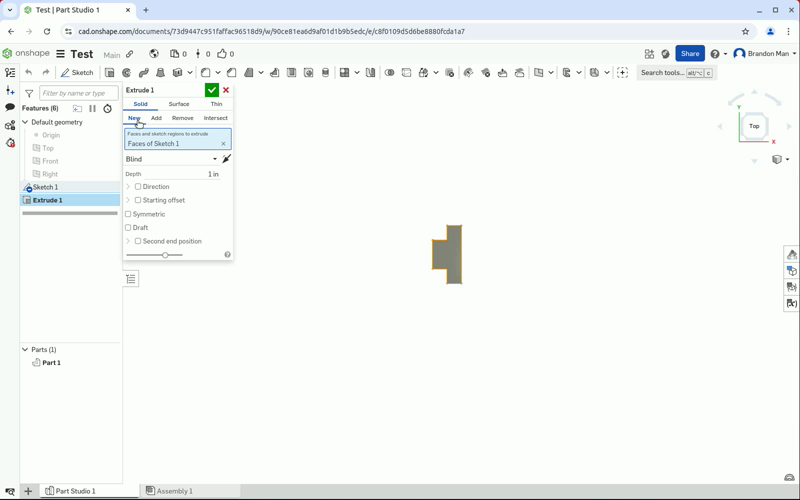
key(tab, 4)
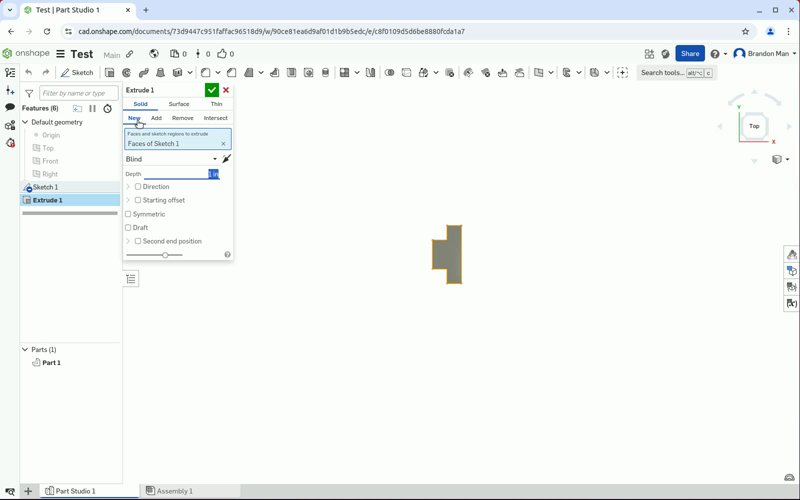
text(23.108)
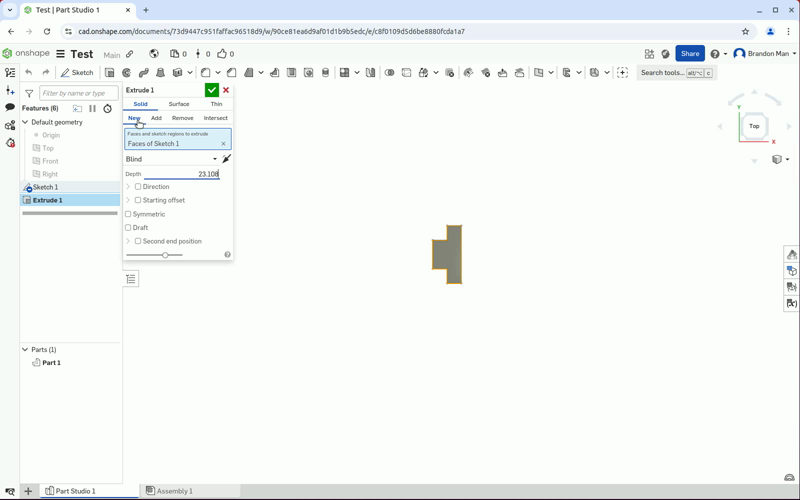
key(enter)
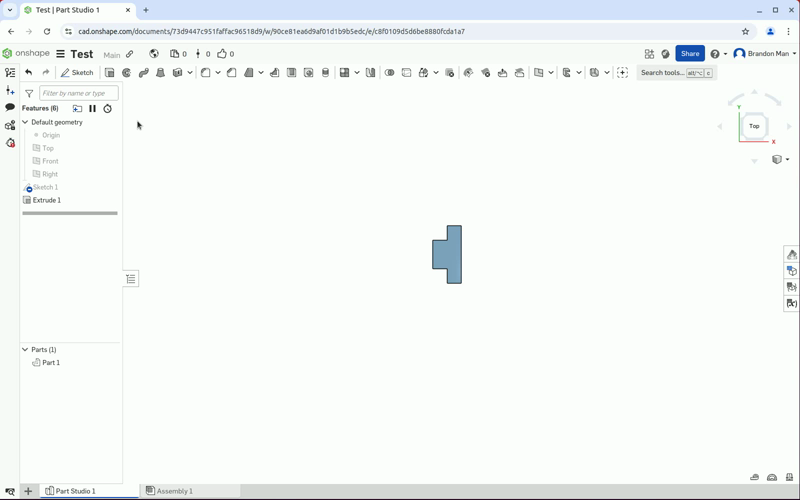
key(shift+h)
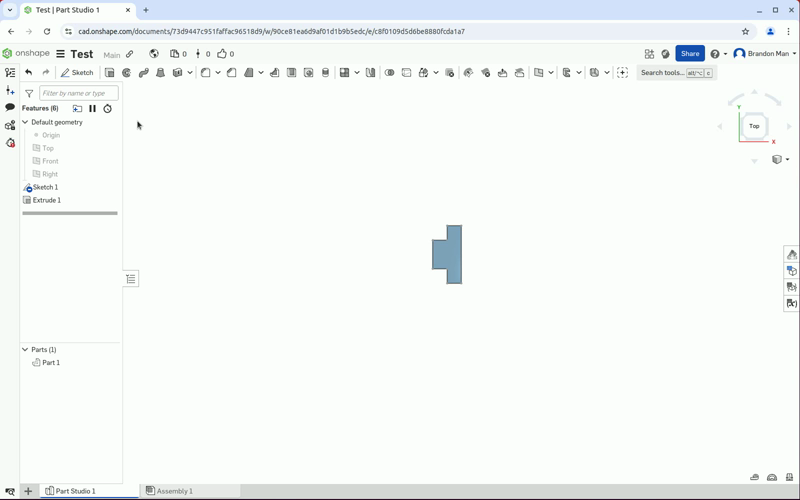
key(shift+h)
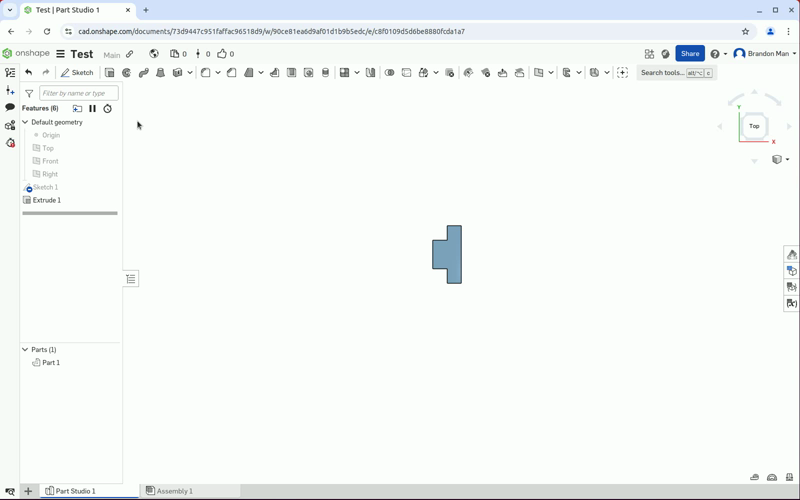
mouse_move(73, 189)
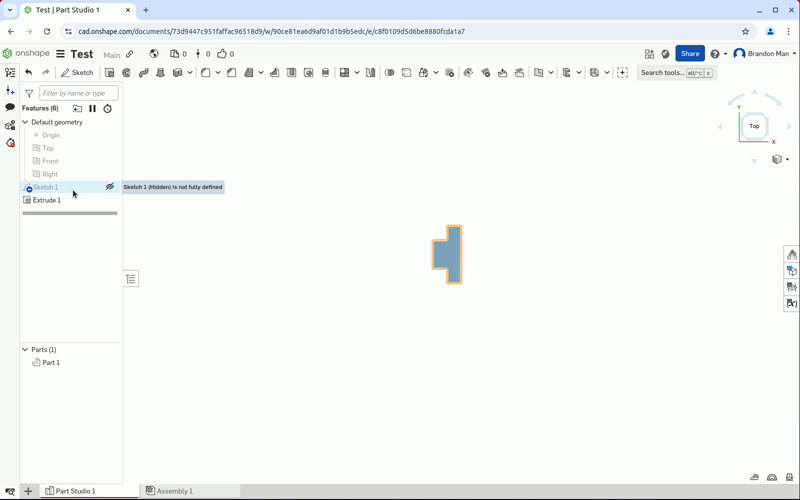
click(73, 189)
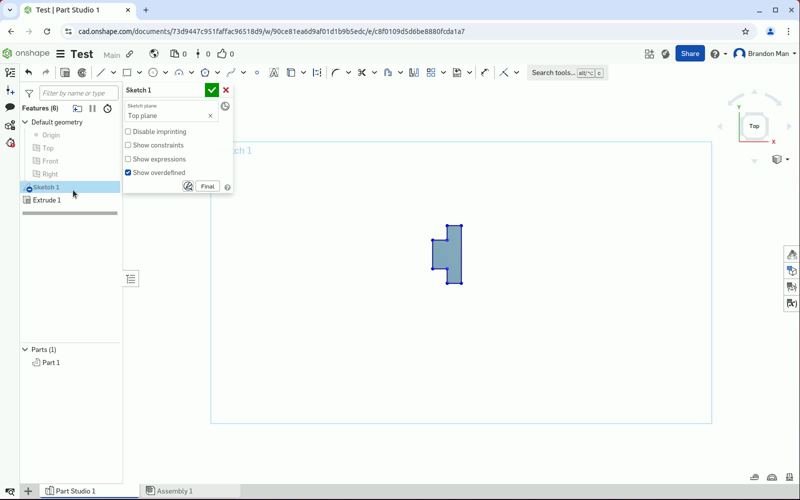
mouse_move(229, 92)
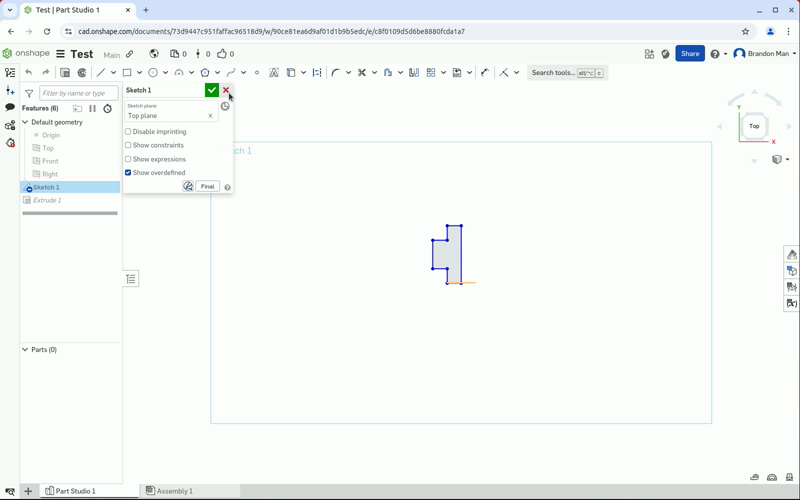
click(229, 92)
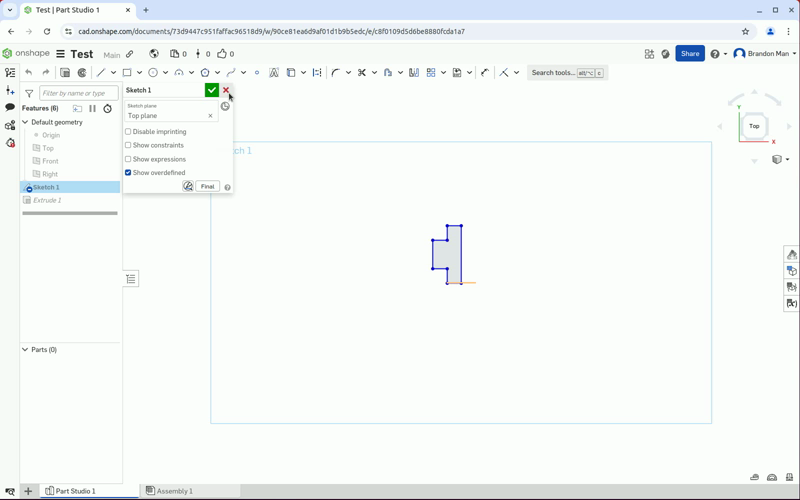
key(shift+s)
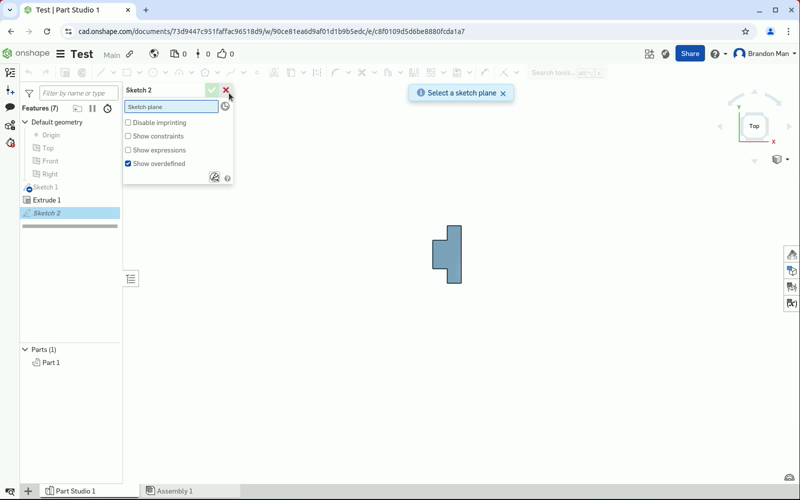
mouse_move(73, 150)
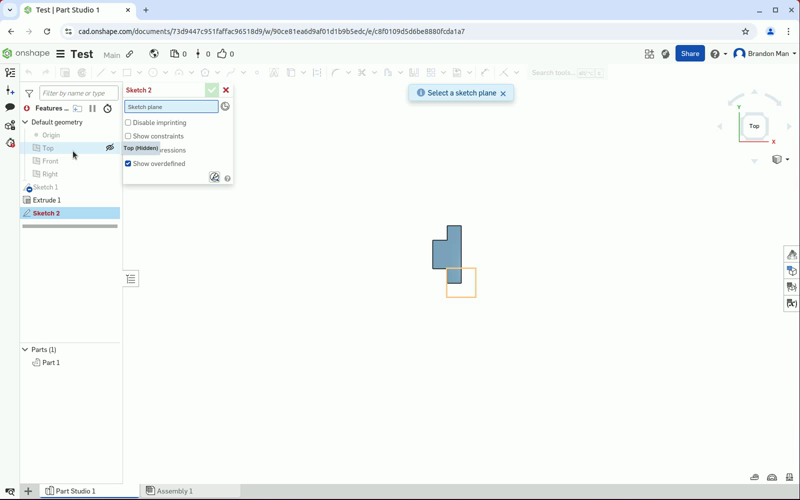
click(73, 150)
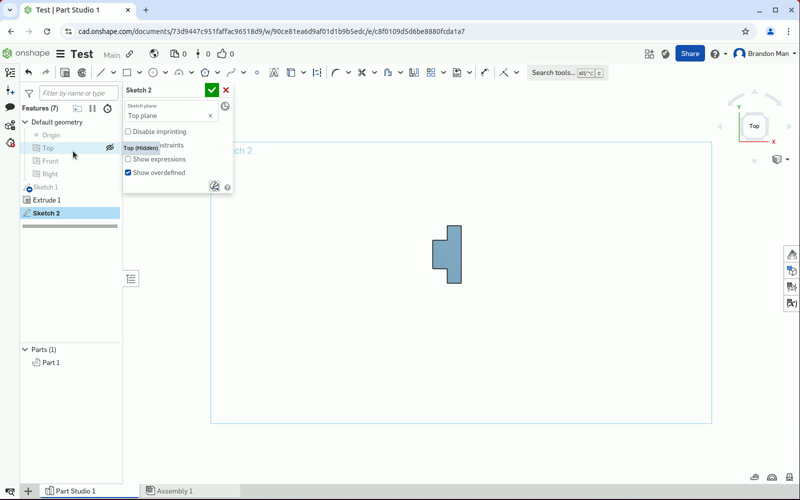
mouse_move(73, 352)
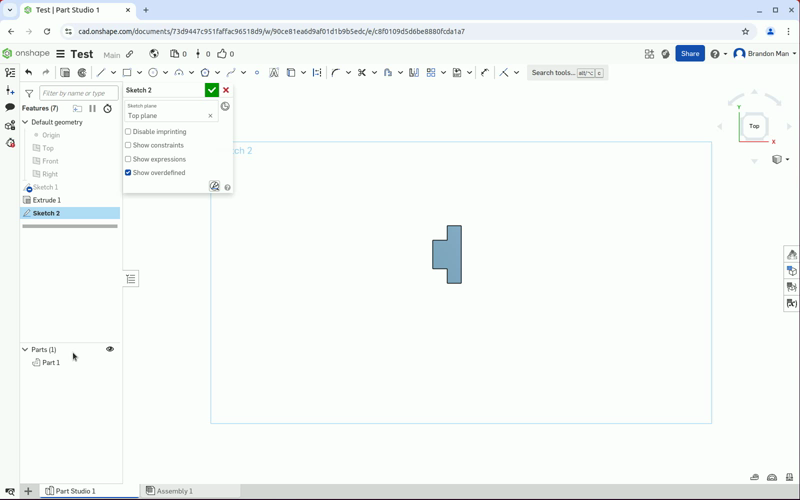
key(y)
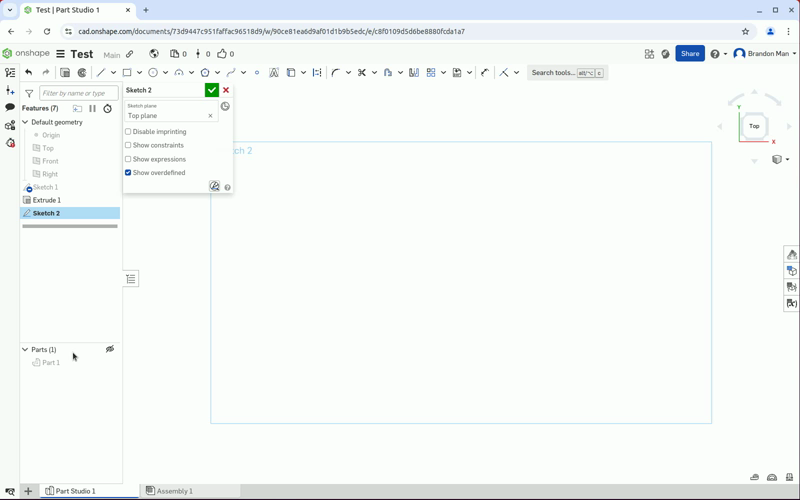
key(l)
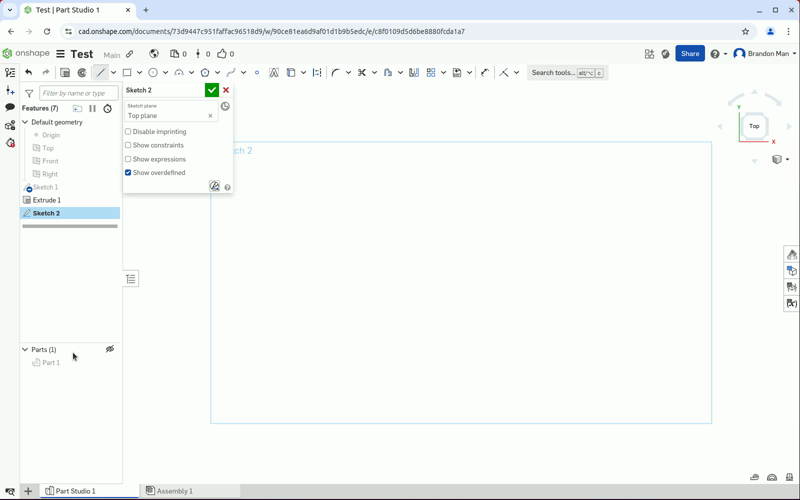
key_down(shift)
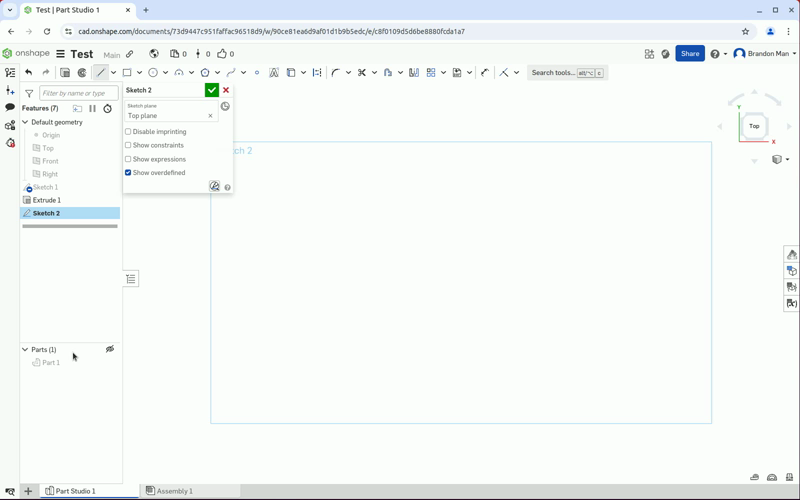
mouse_move(460, 282)
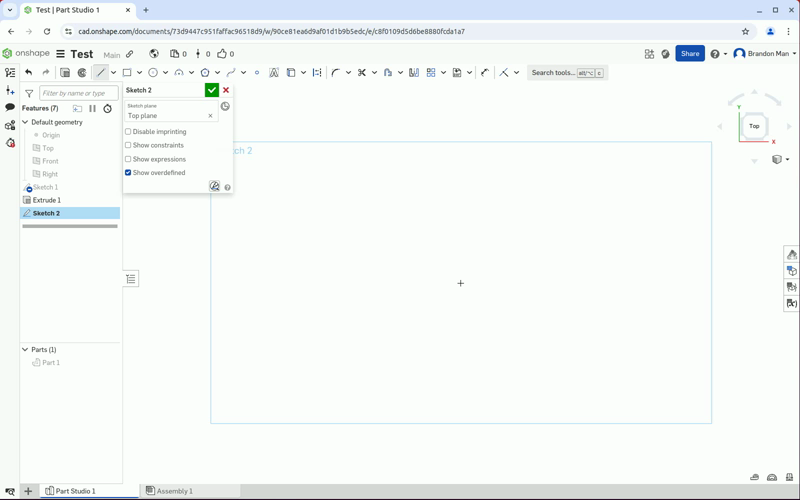
click(460, 282)
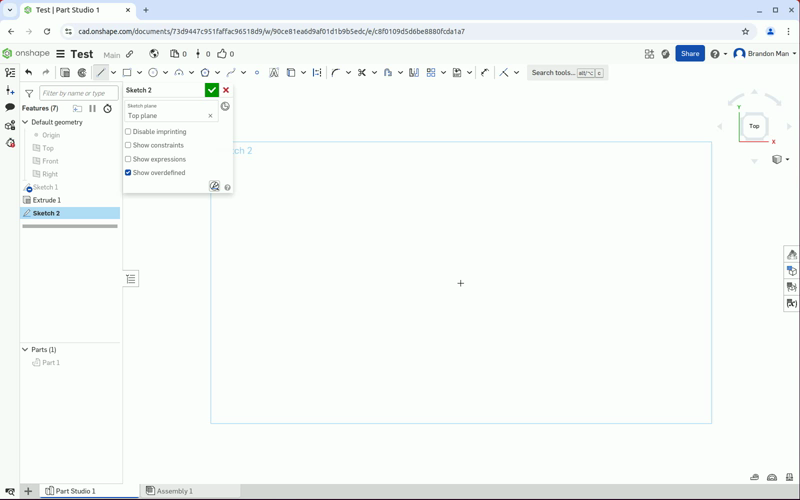
key_up(shift)
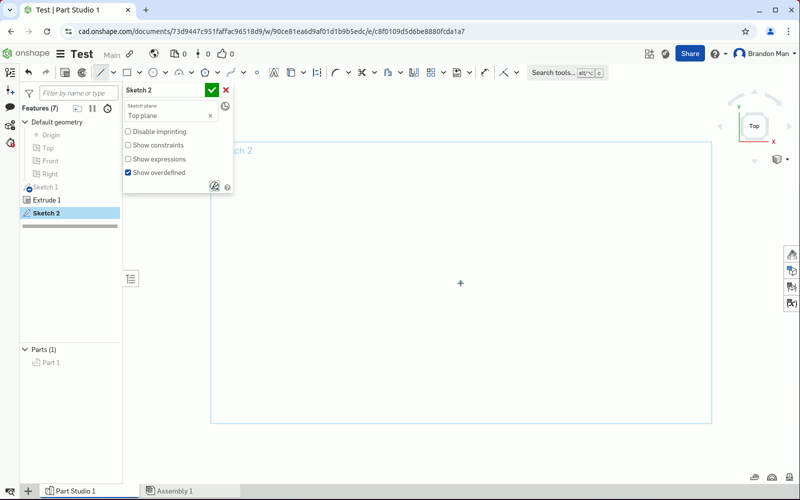
key_down(shift)
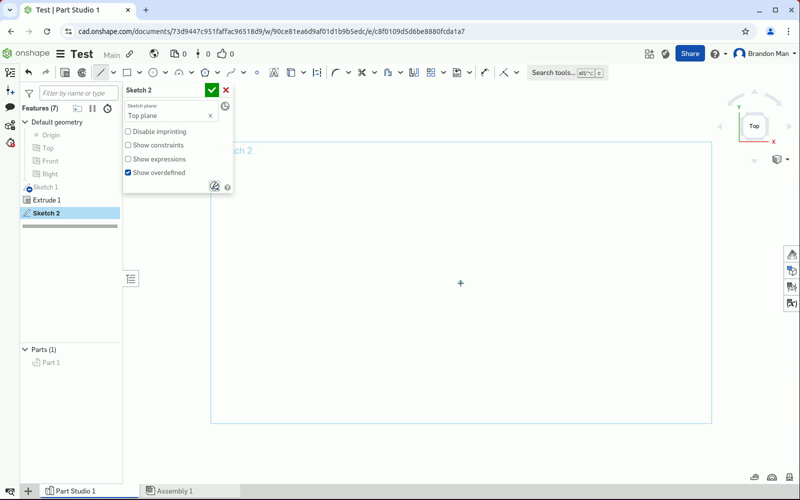
mouse_move(490, 282)
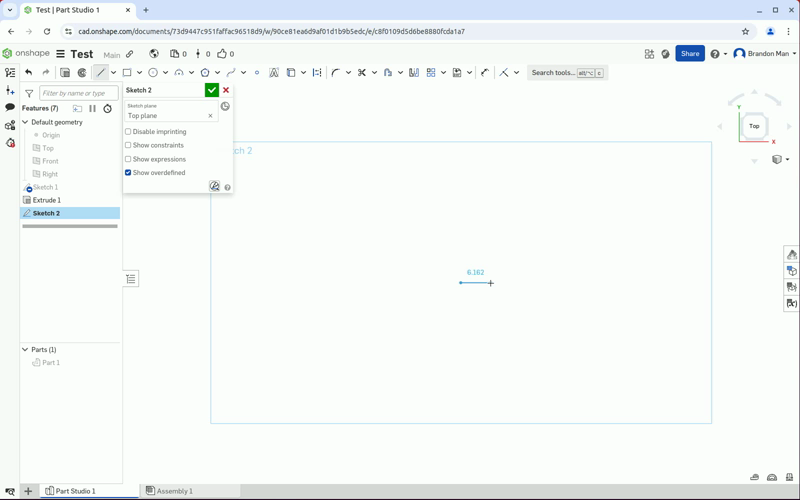
mouse_move(489, 282)
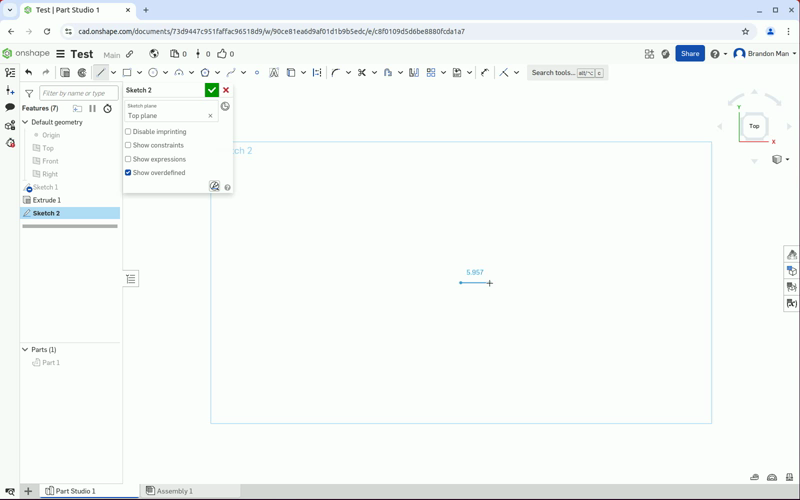
click(489, 282)
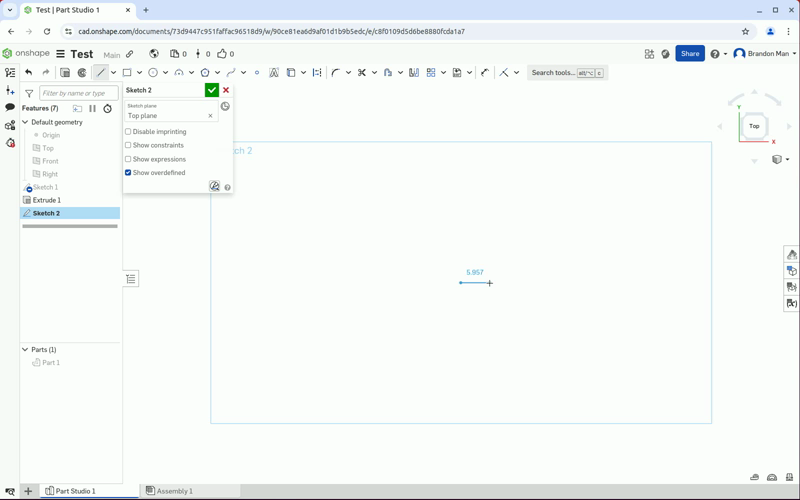
key_up(shift)
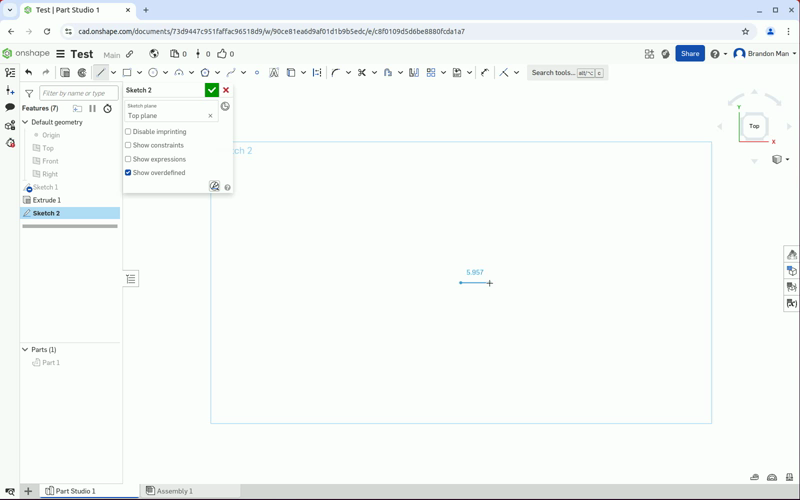
key_down(shift)
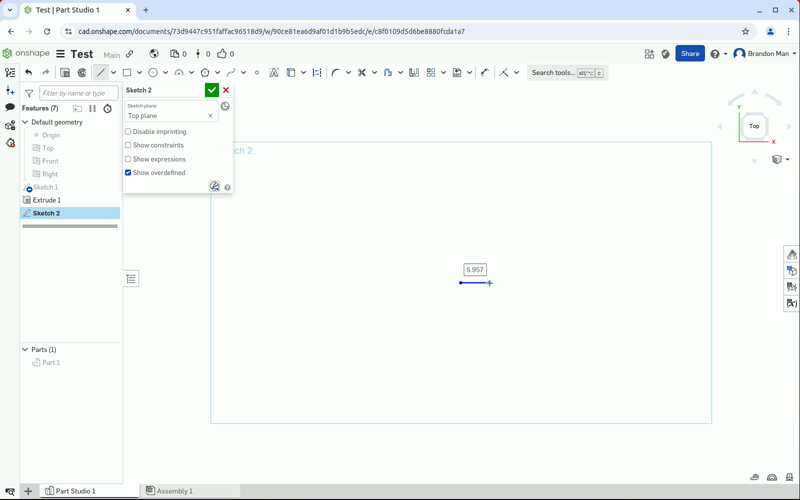
mouse_move(519, 282)
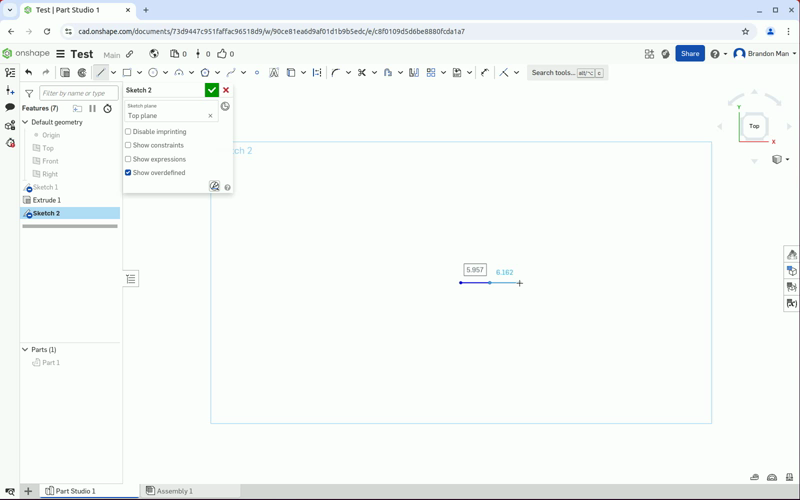
mouse_move(489, 268)
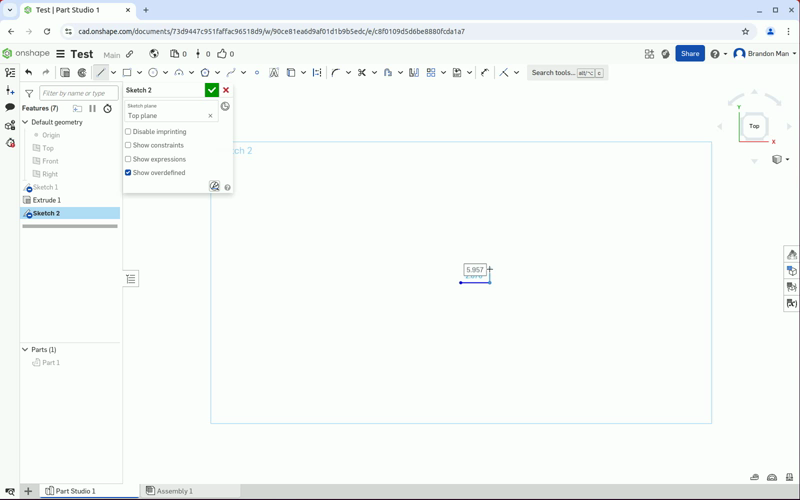
click(489, 268)
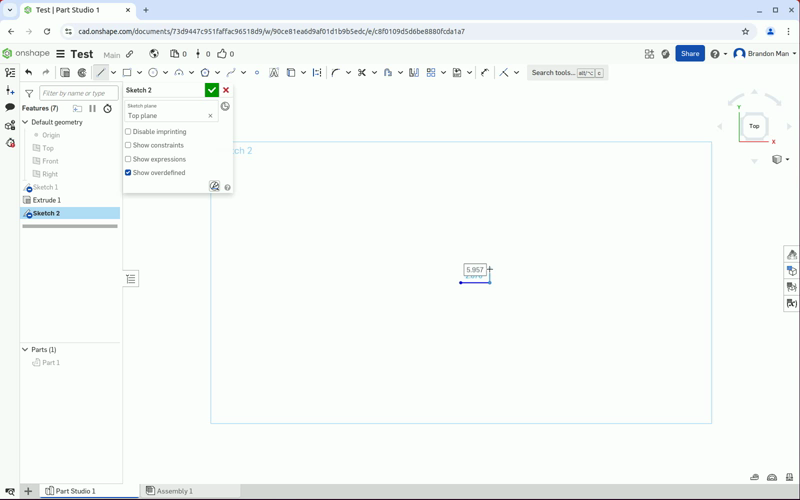
key_up(shift)
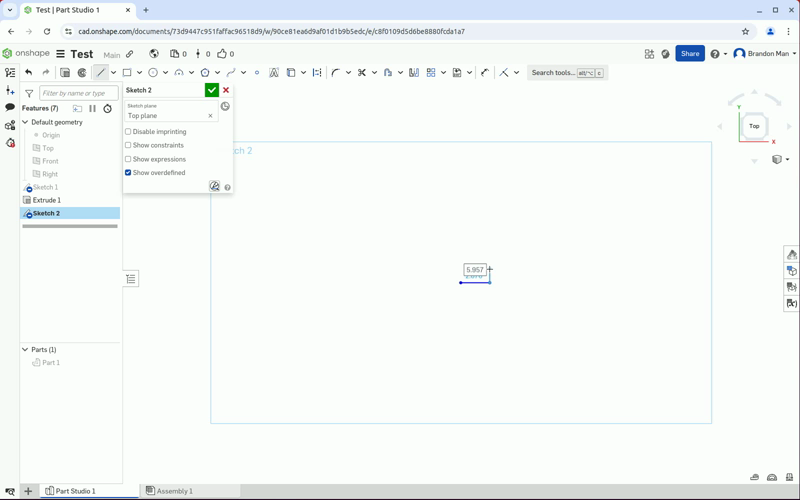
key_down(shift)
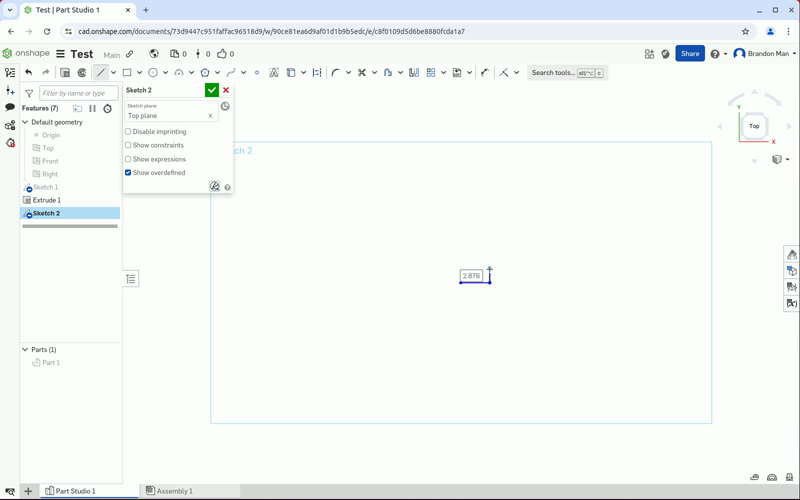
mouse_move(519, 268)
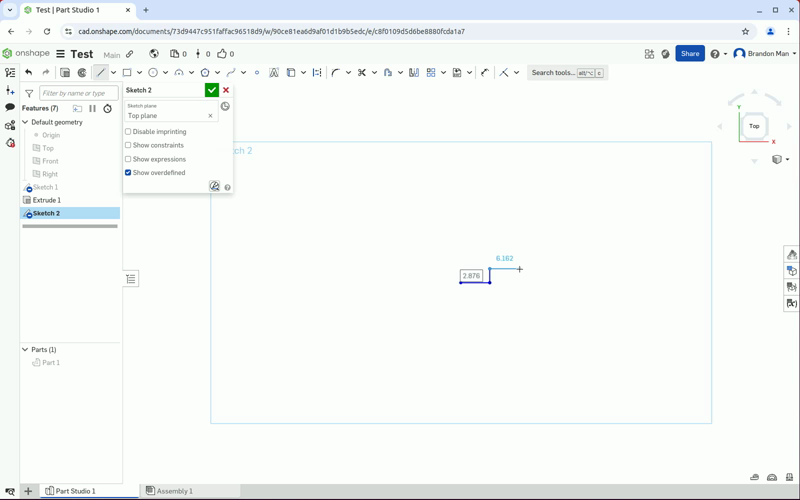
mouse_move(467, 268)
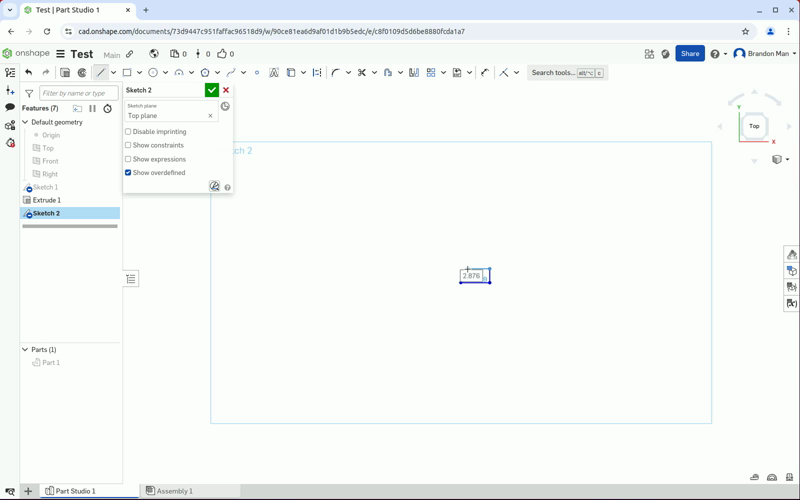
click(467, 268)
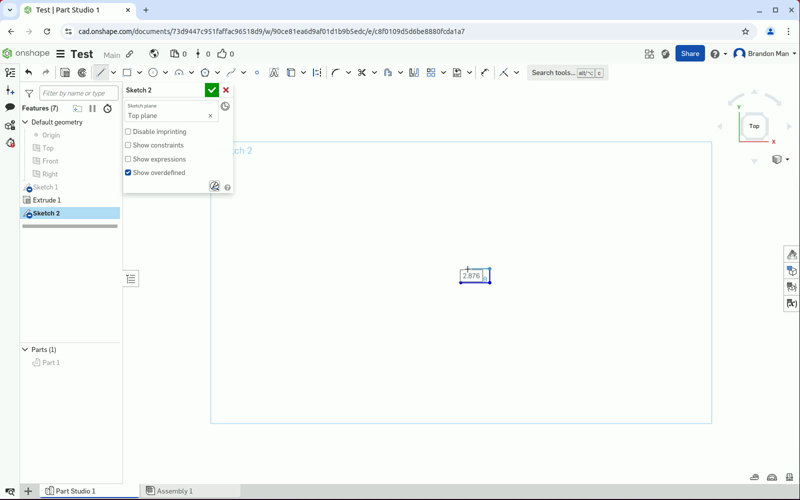
key_up(shift)
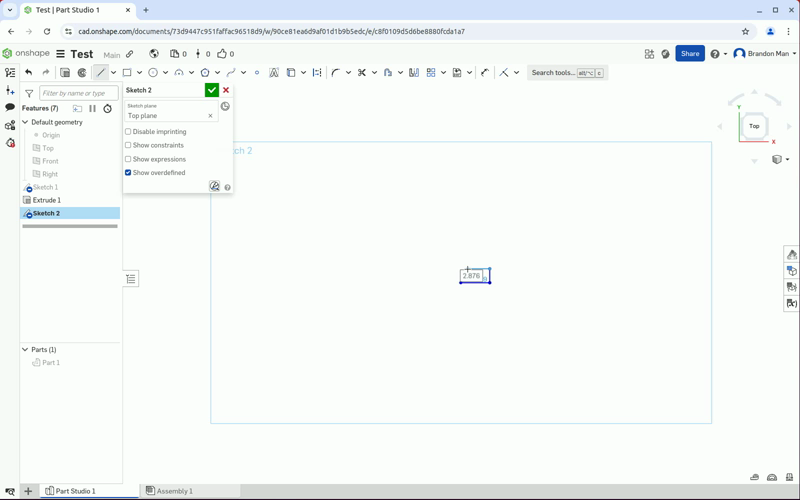
key_down(shift)
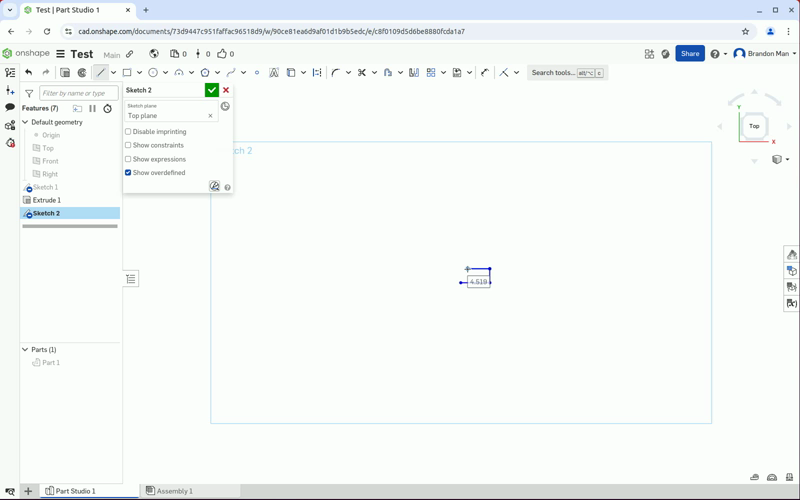
mouse_move(498, 268)
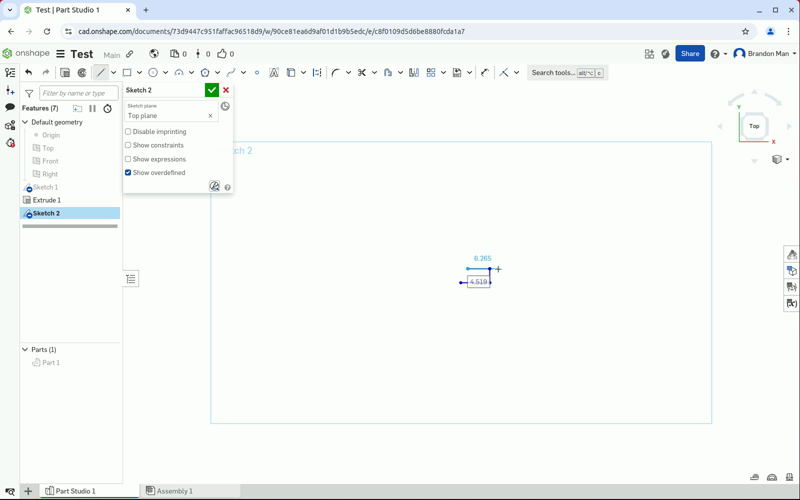
mouse_move(467, 240)
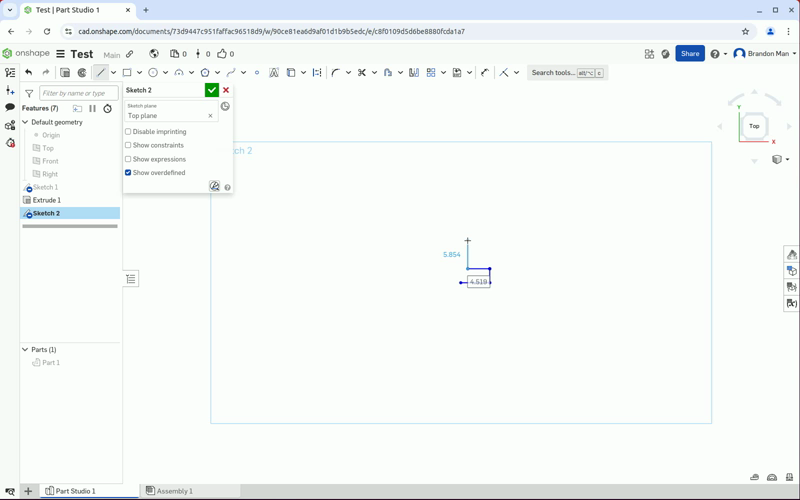
click(467, 240)
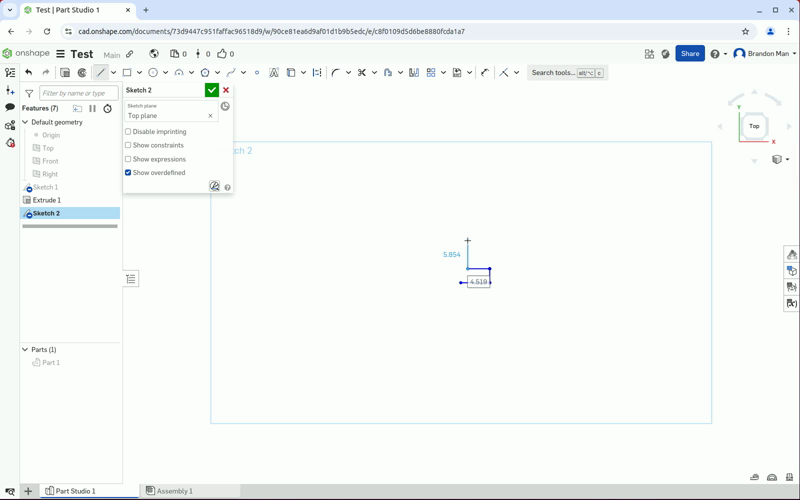
key_up(shift)
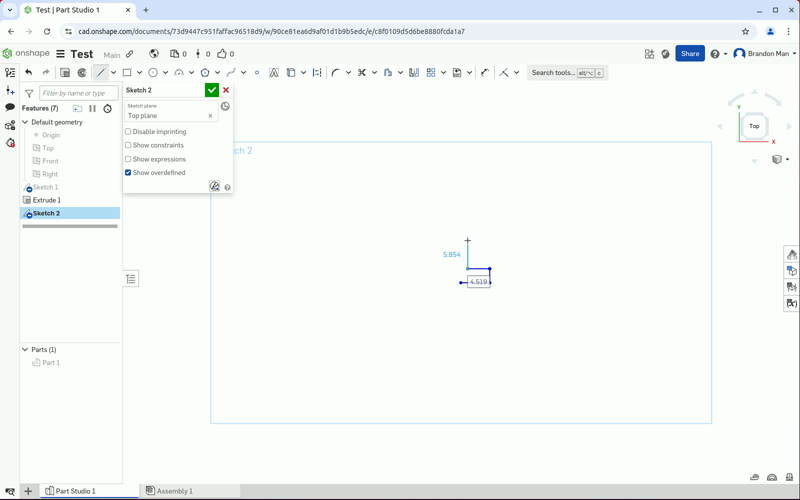
key_down(shift)
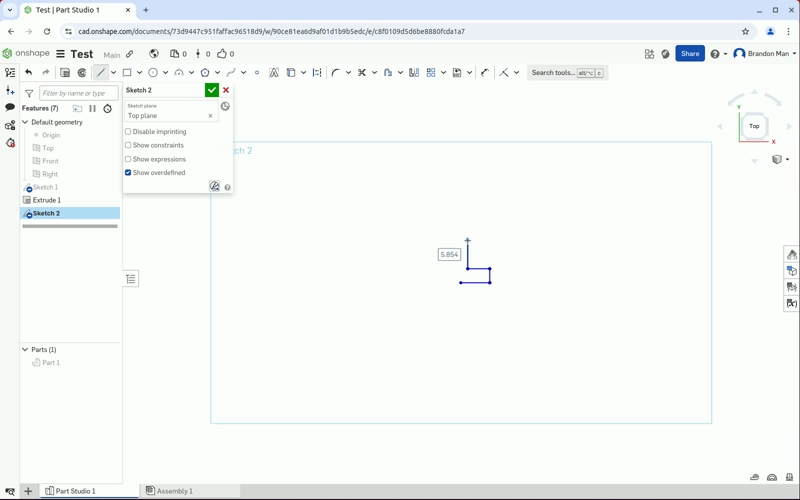
mouse_move(498, 240)
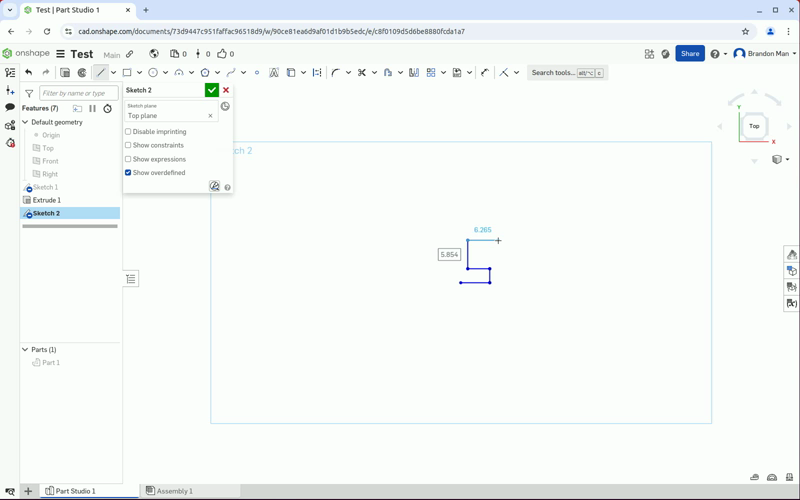
mouse_move(489, 240)
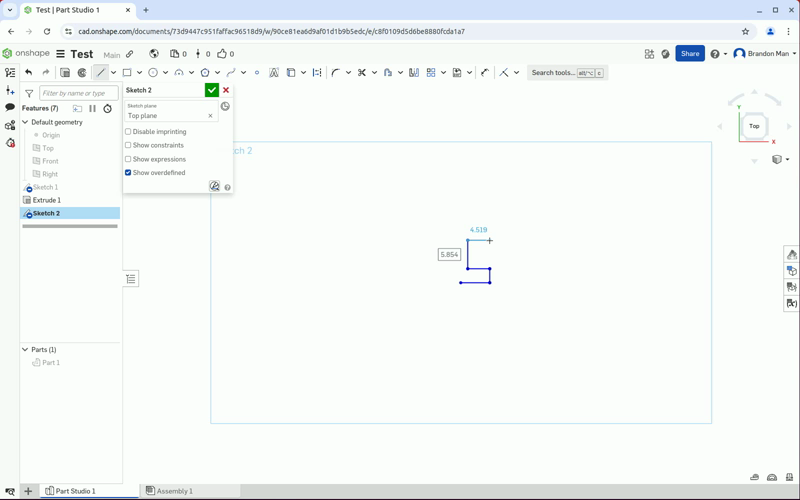
click(489, 240)
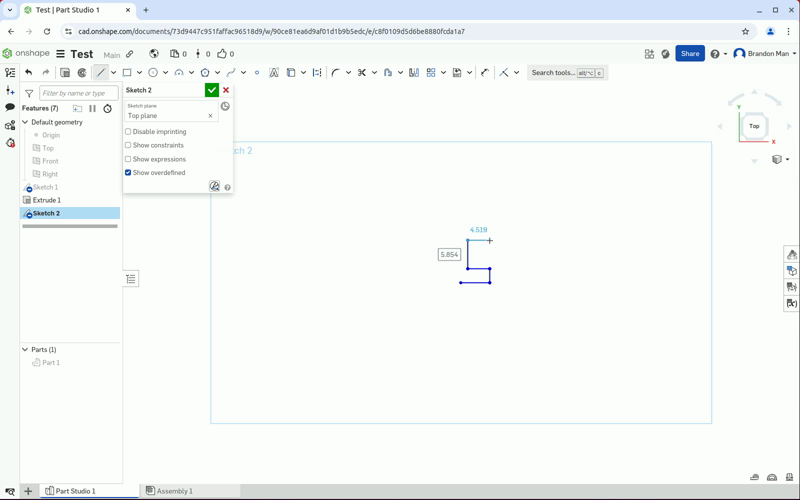
key_up(shift)
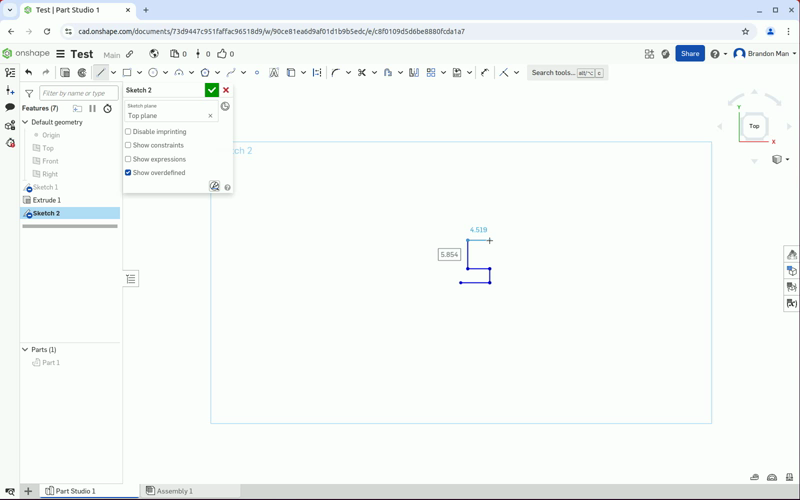
key_down(shift)
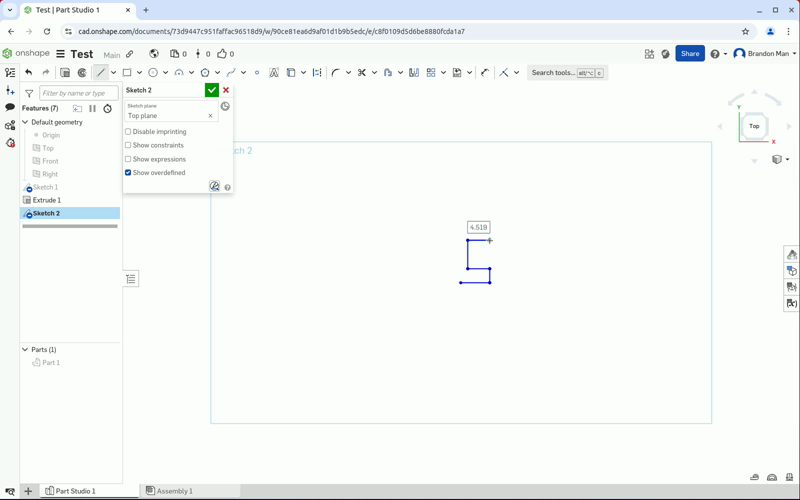
mouse_move(519, 240)
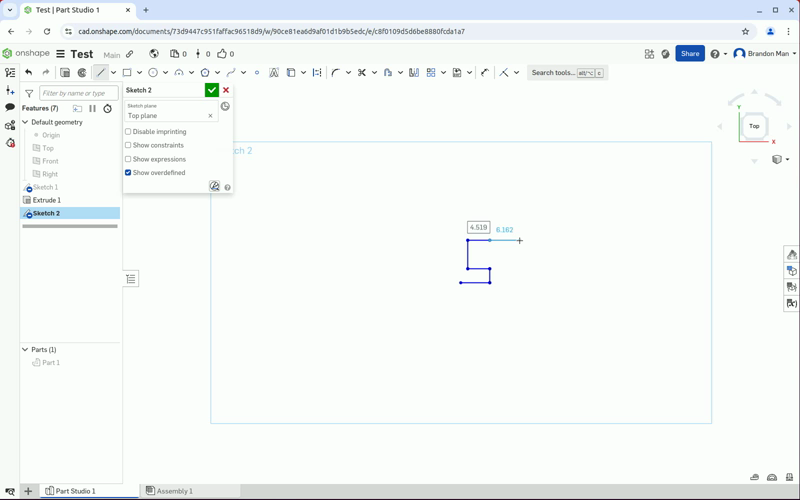
mouse_move(489, 226)
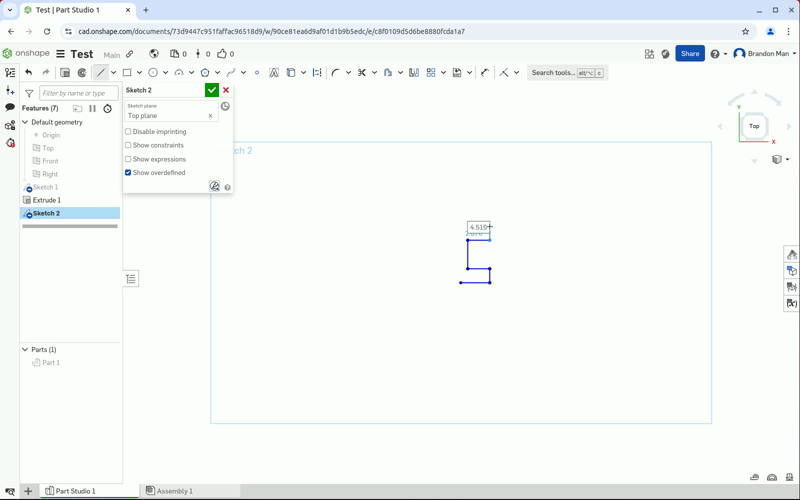
click(489, 226)
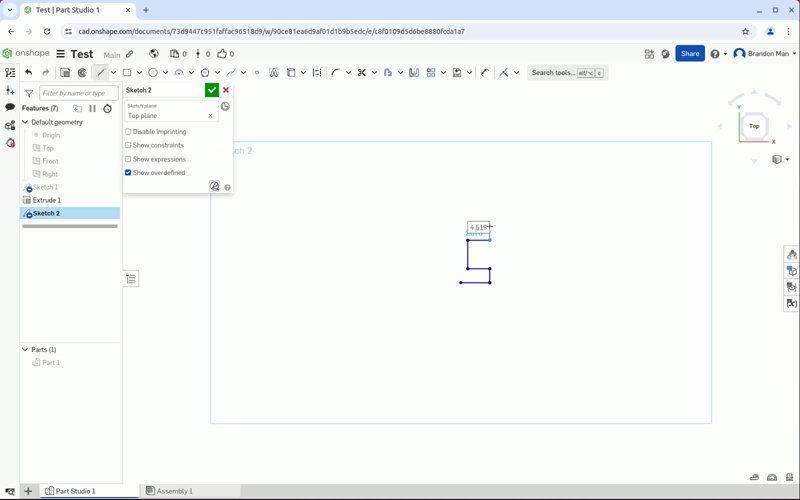
key_up(shift)
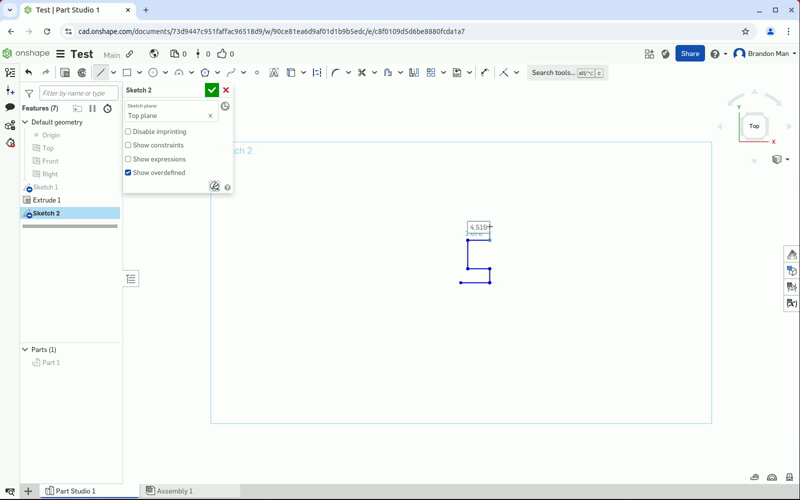
key_down(shift)
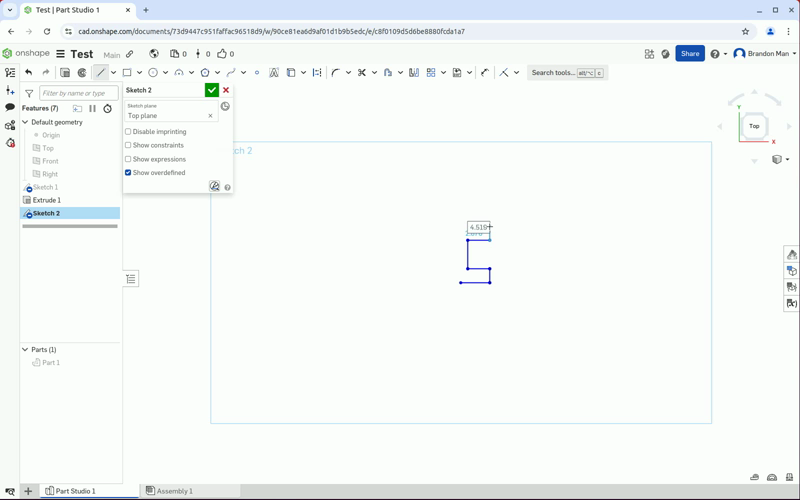
mouse_move(519, 226)
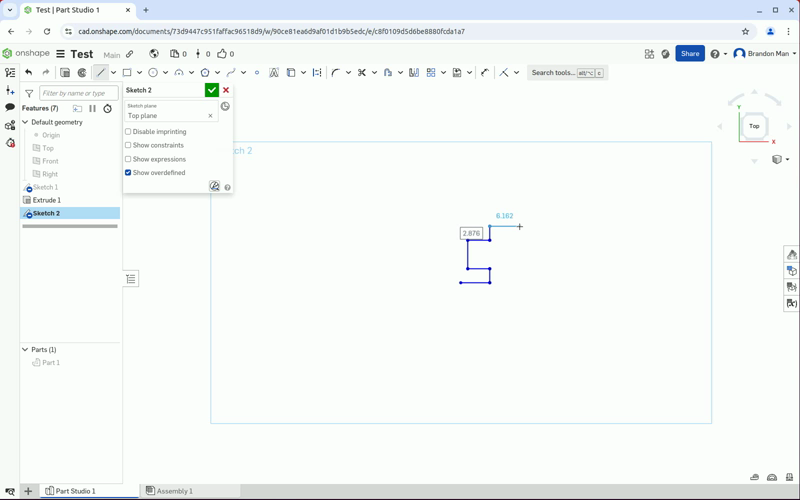
mouse_move(460, 226)
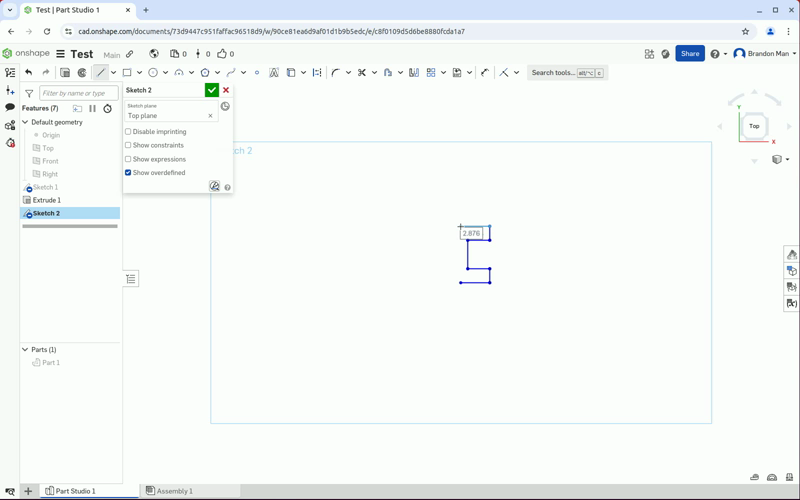
click(460, 226)
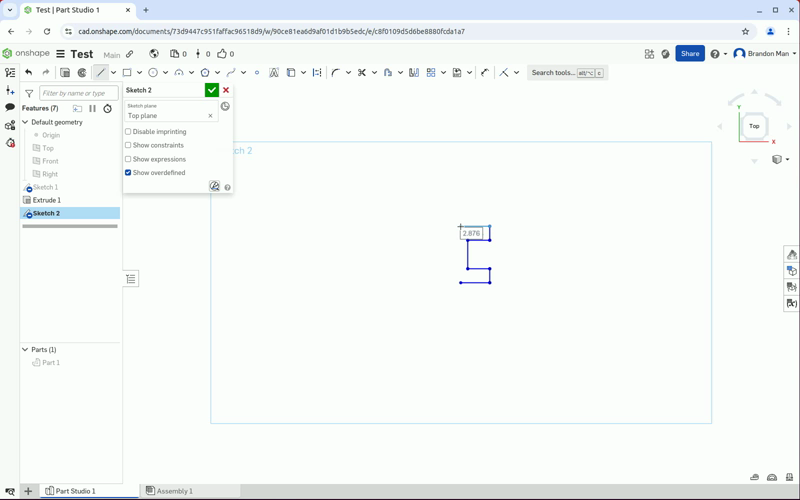
key_up(shift)
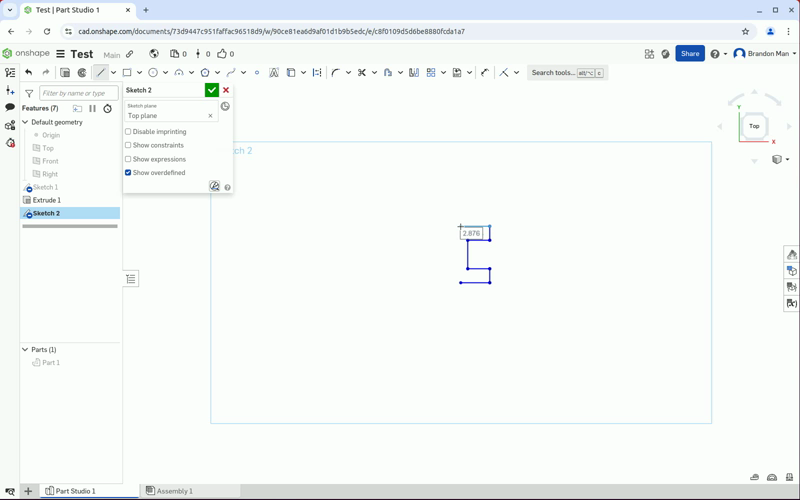
mouse_move(490, 226)
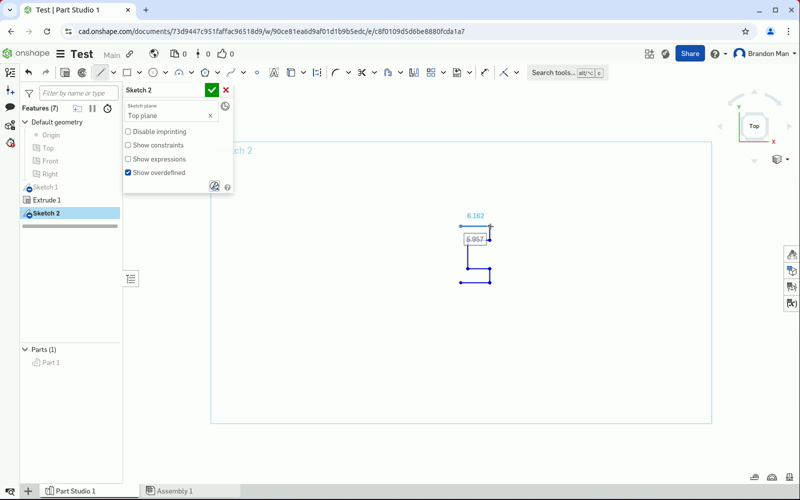
key_down(shift)
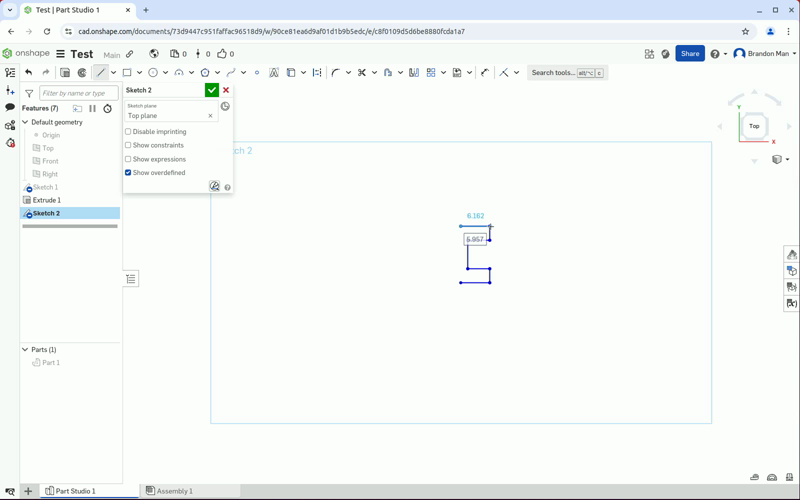
mouse_move(460, 282)
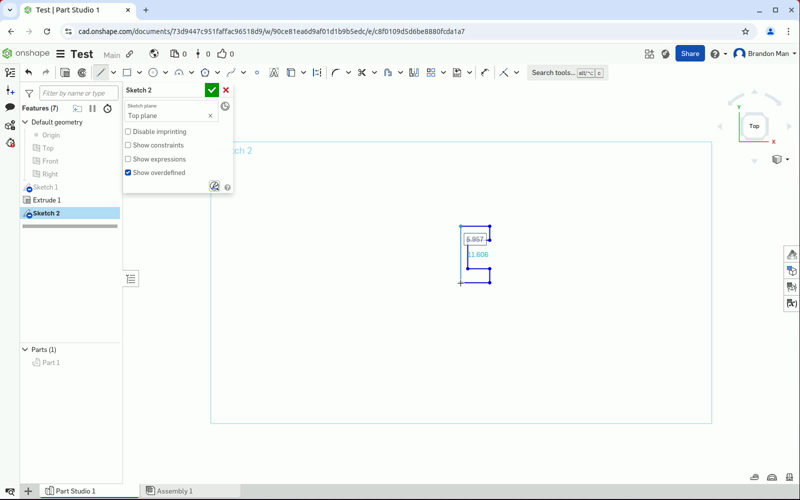
key_up(shift)
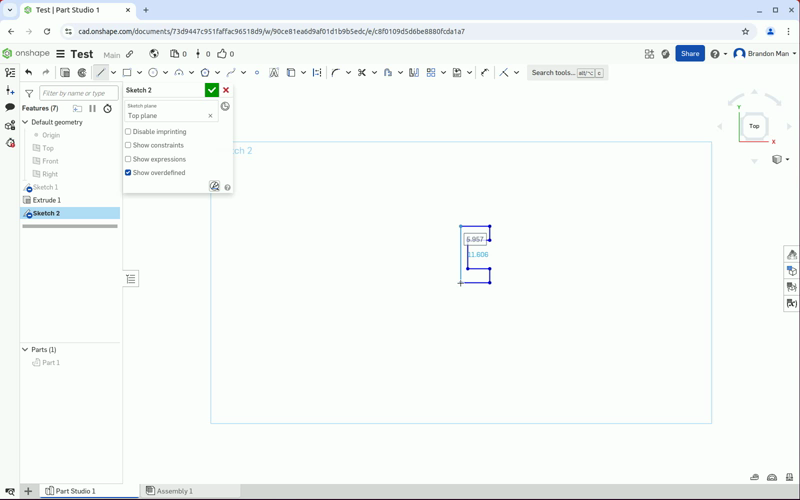
click(460, 282)
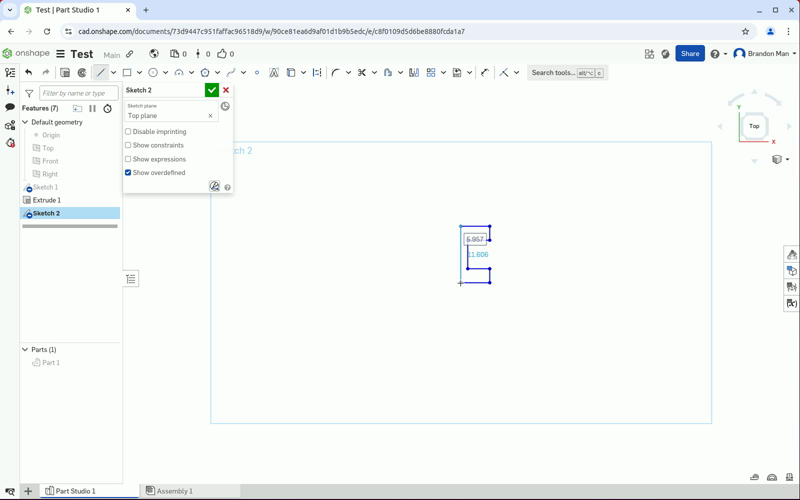
key(esc)
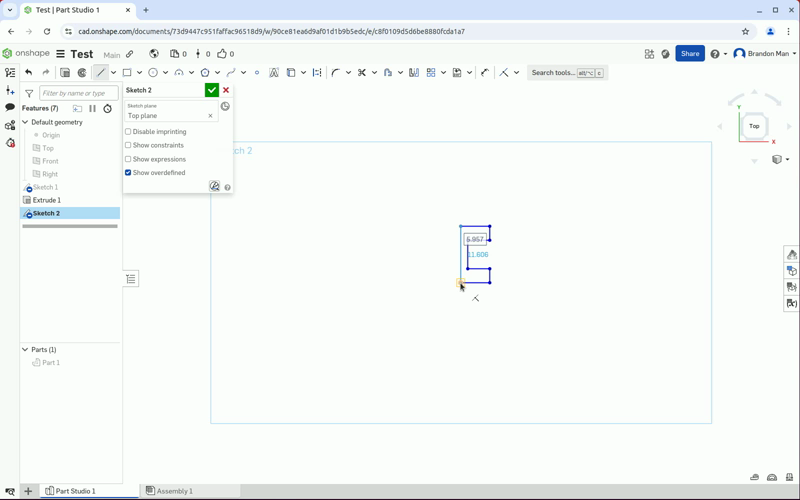
mouse_move(463, 275)
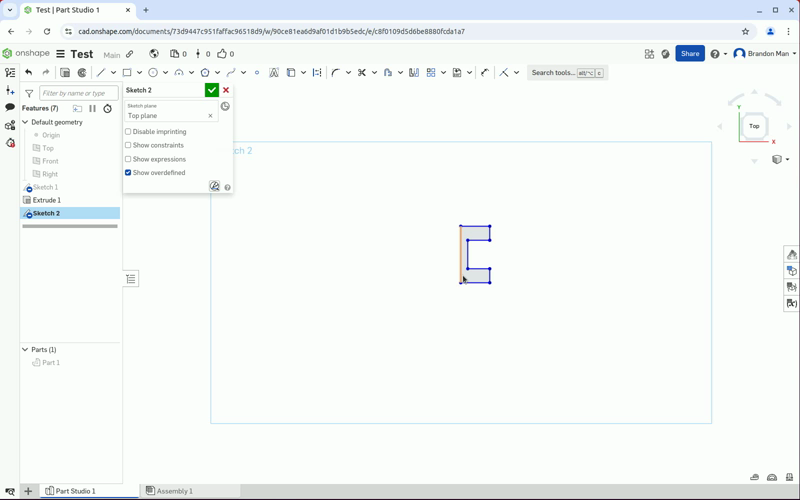
scroll(6)
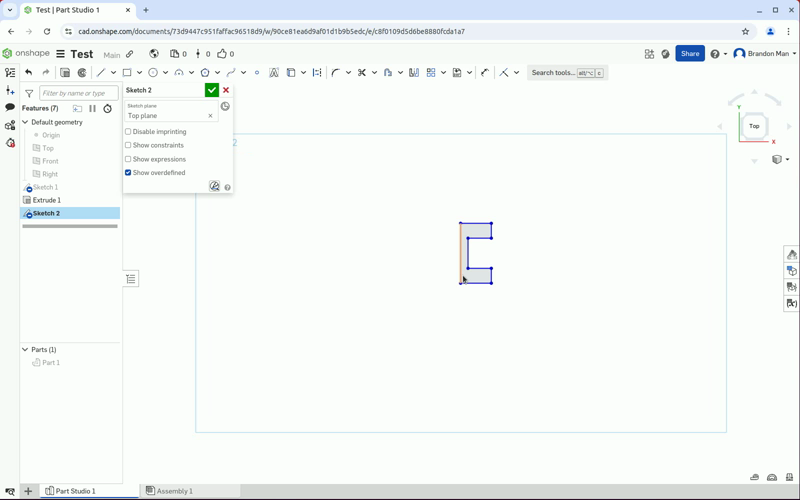
scroll(6)
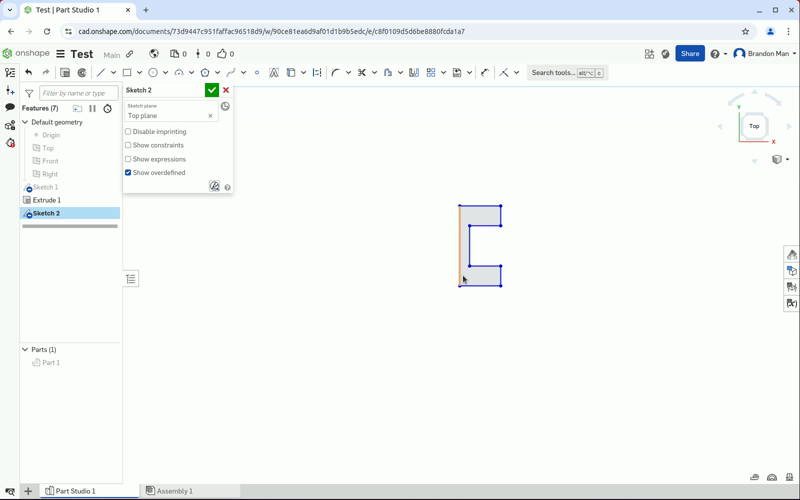
scroll(6)
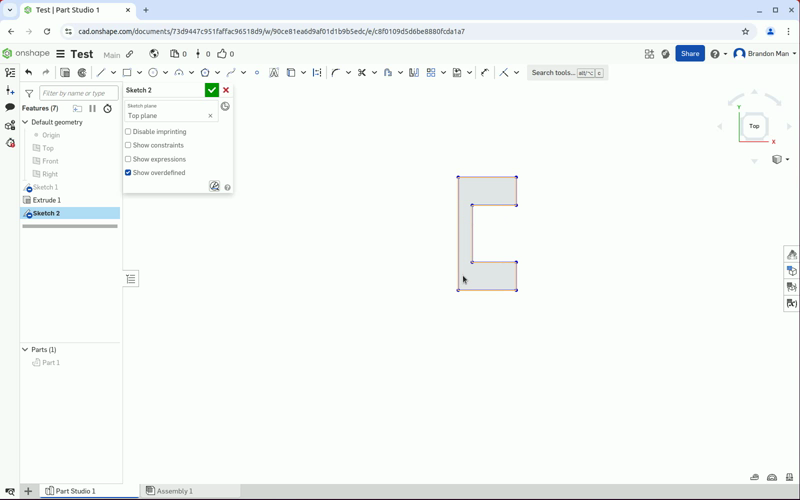
scroll(6)
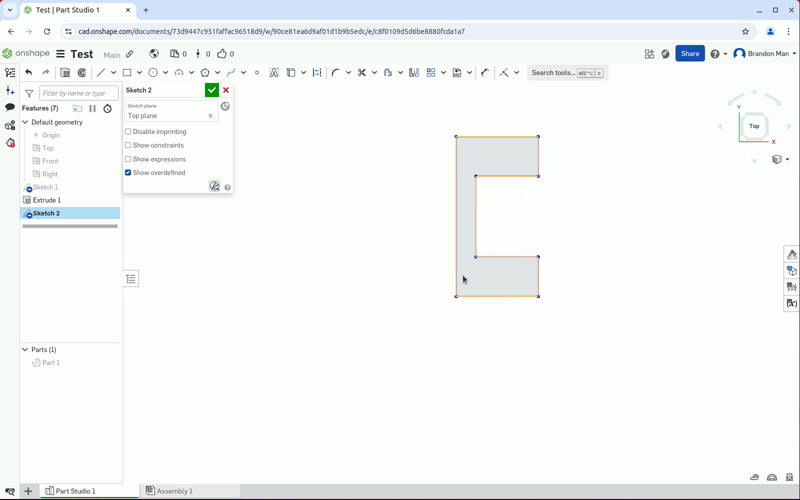
scroll(6)
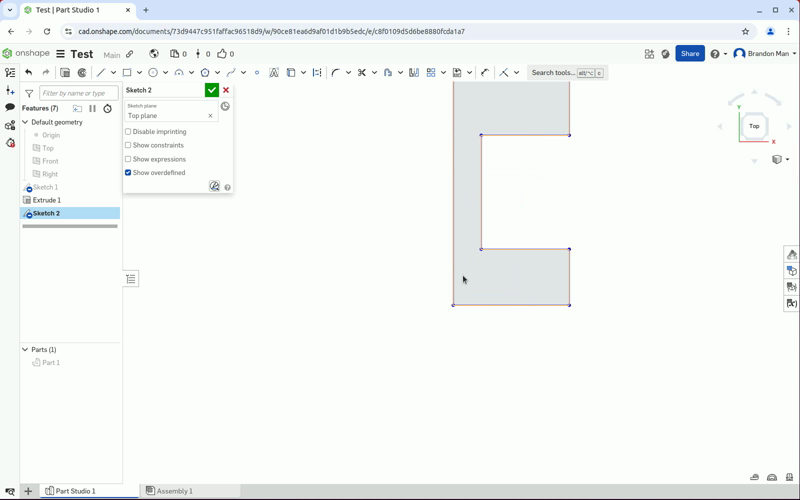
scroll(6)
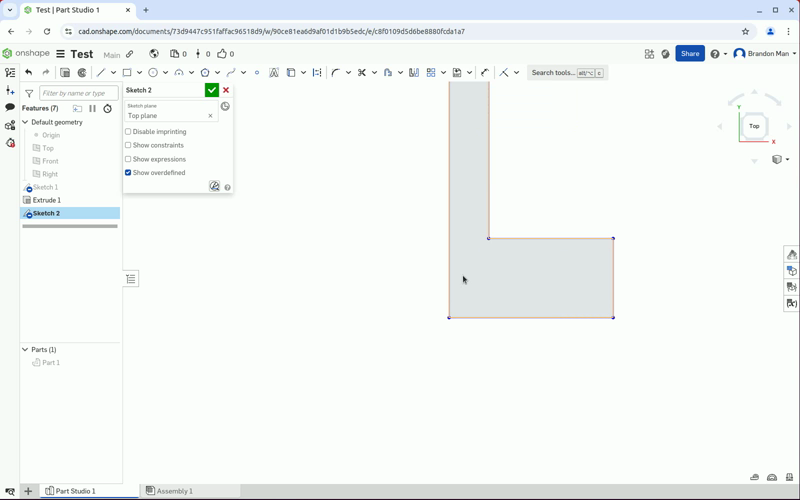
scroll(6)
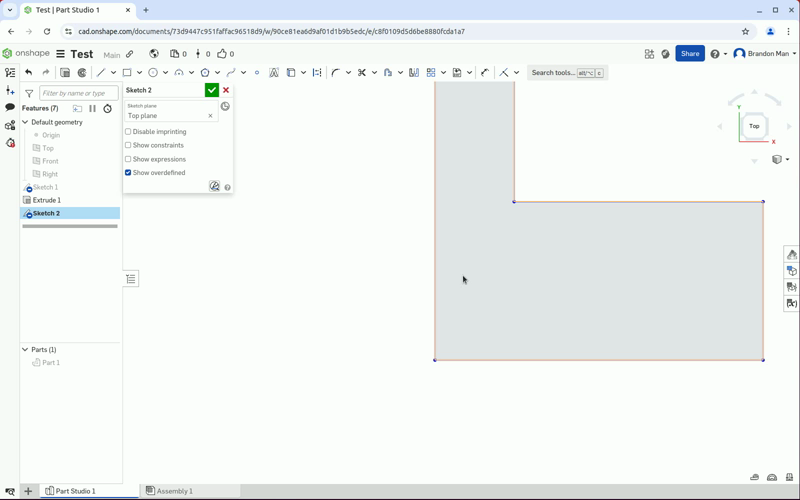
click(463, 275)
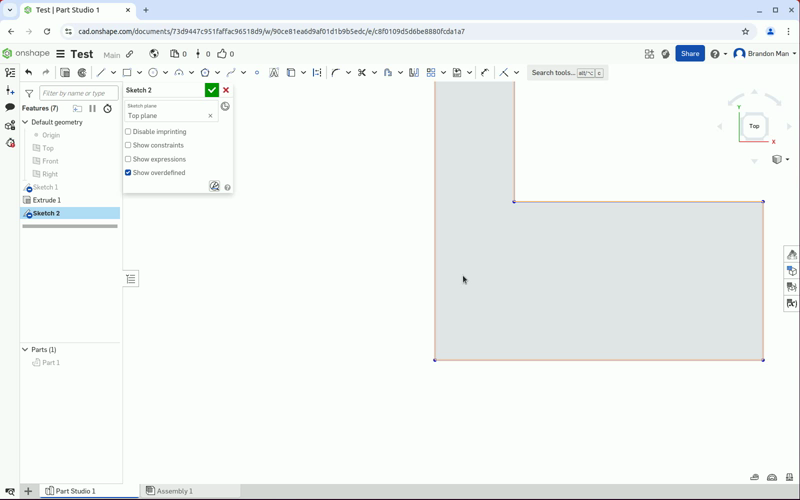
scroll(-6)
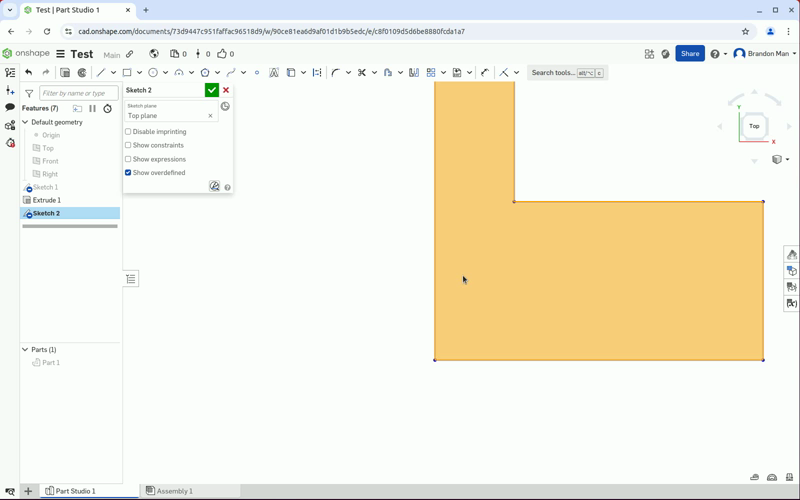
scroll(-6)
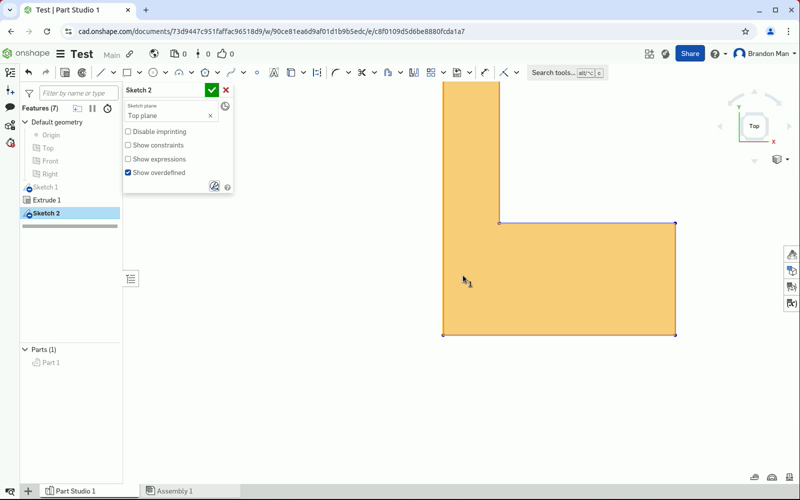
scroll(-6)
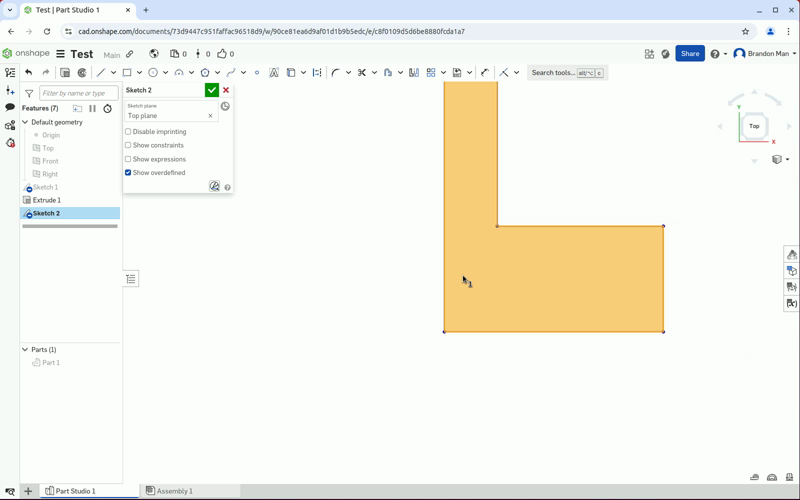
scroll(-6)
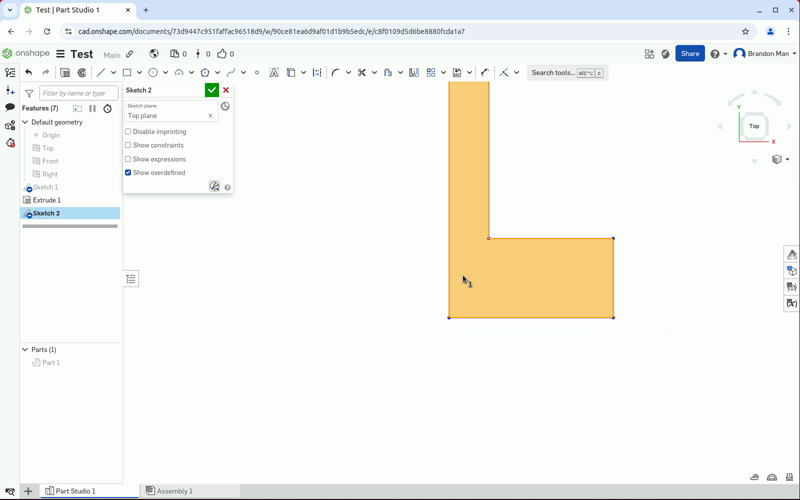
scroll(-6)
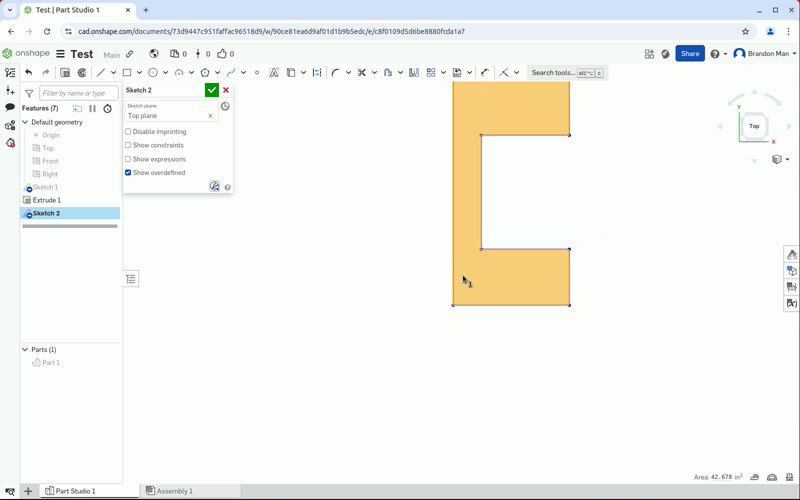
scroll(-6)
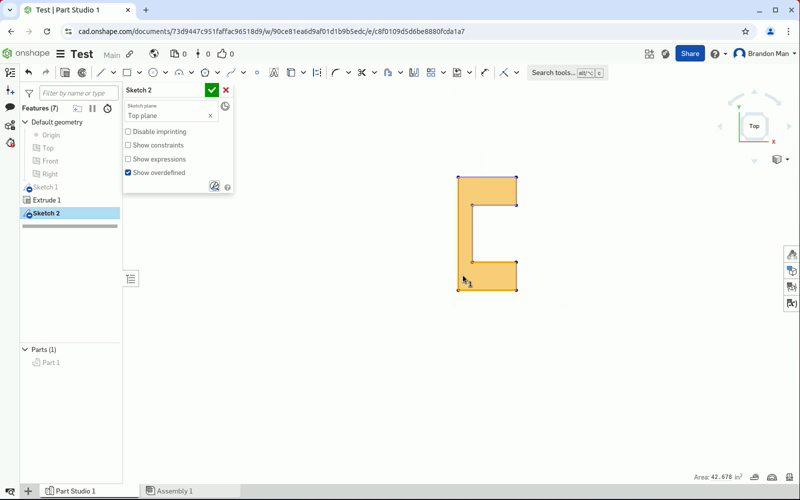
scroll(-6)
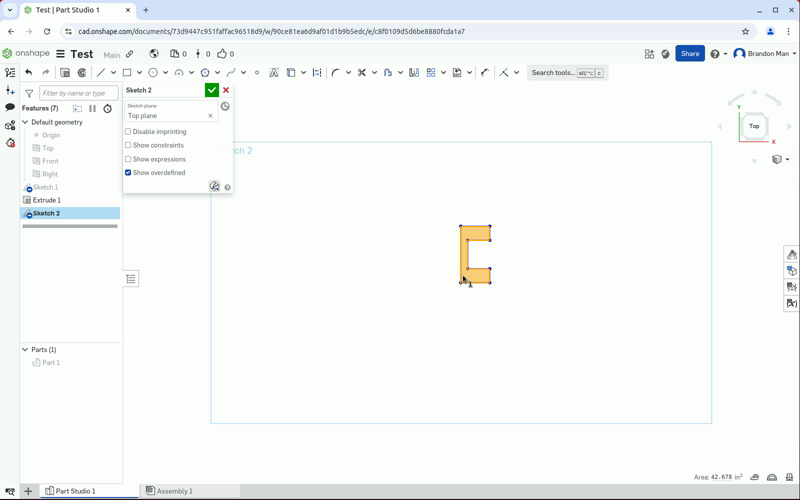
mouse_move(73, 352)
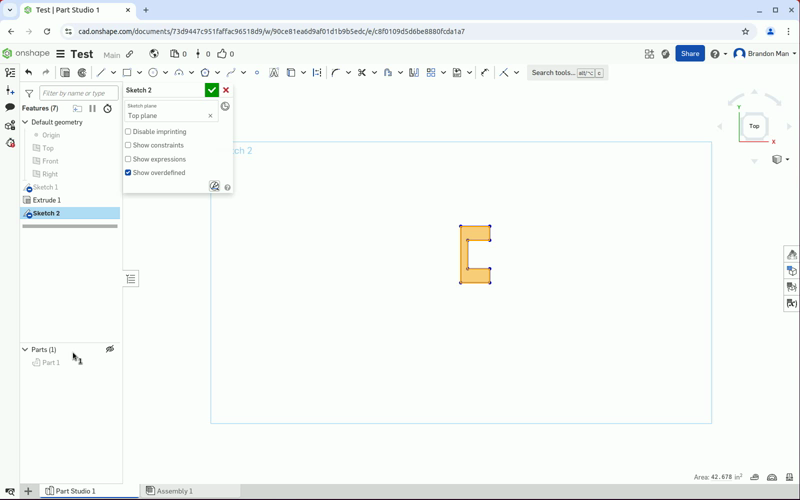
key(shift+y)
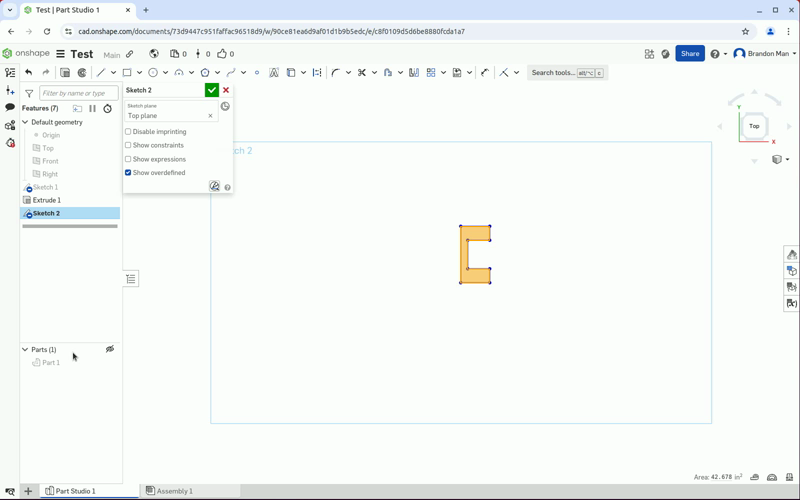
key(shift+e)
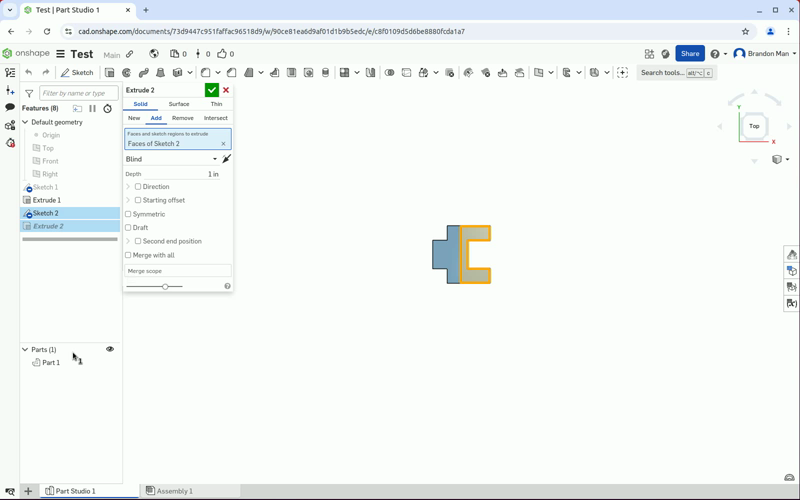
mouse_move(143, 106)
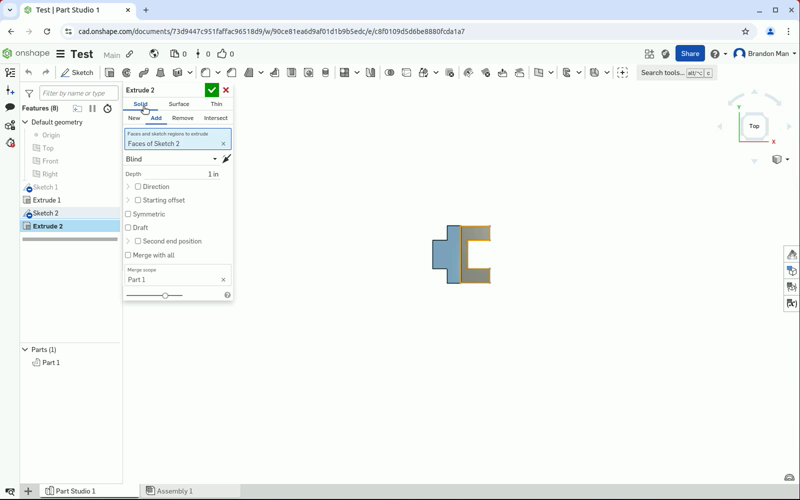
click(143, 106)
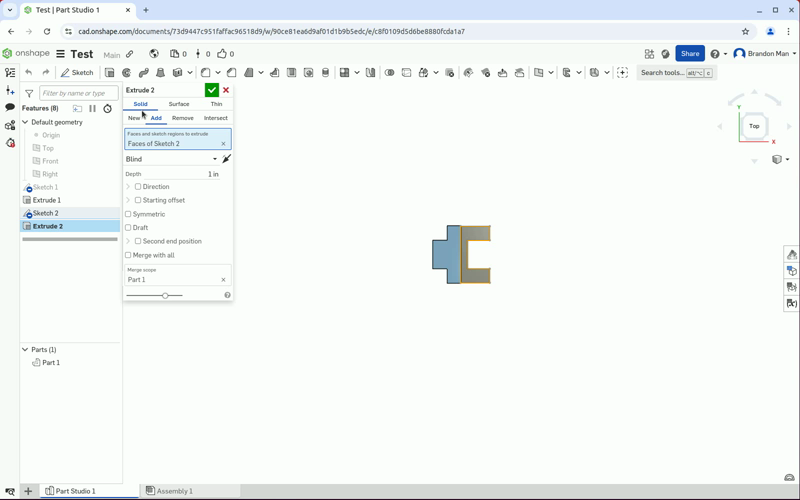
mouse_move(137, 120)
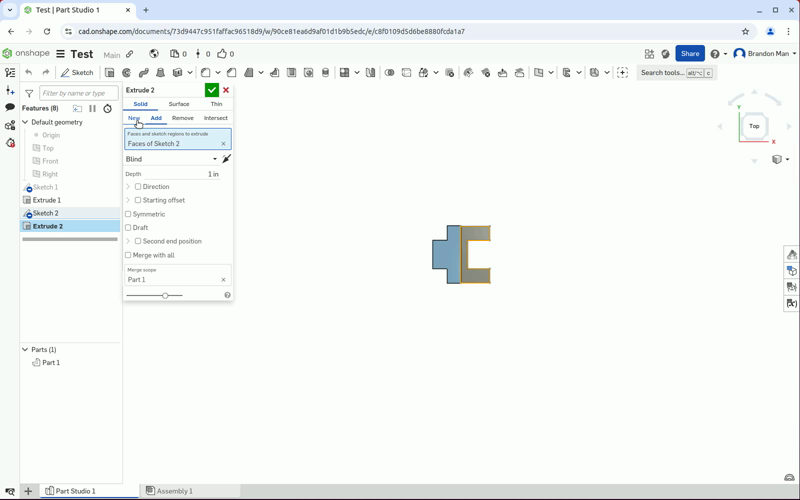
click(137, 120)
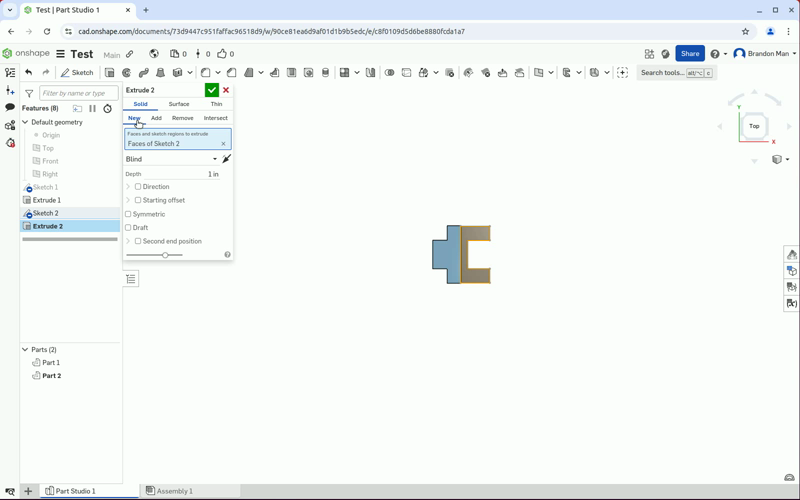
key(tab, 4)
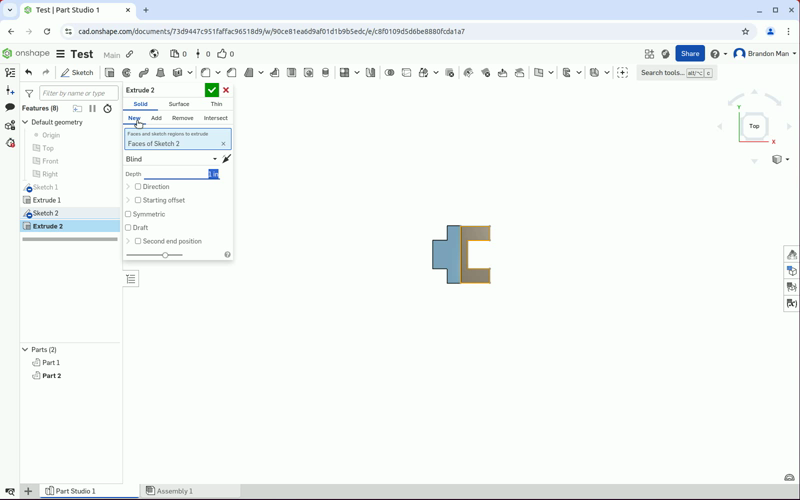
text(23.108)
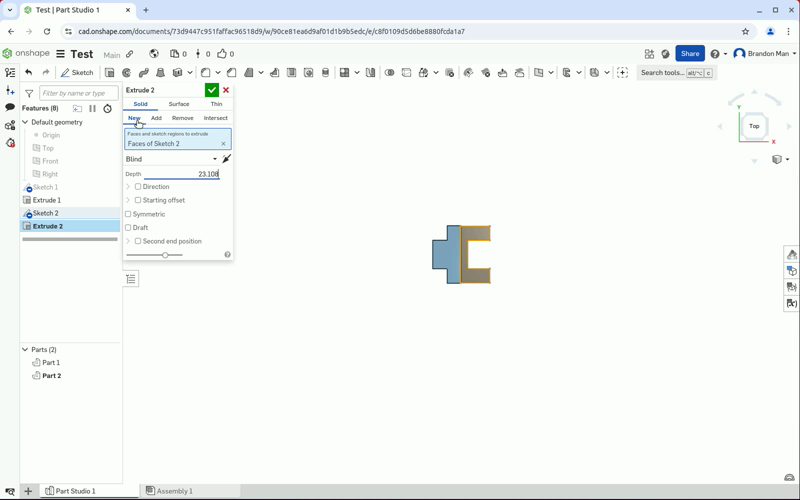
key(enter)
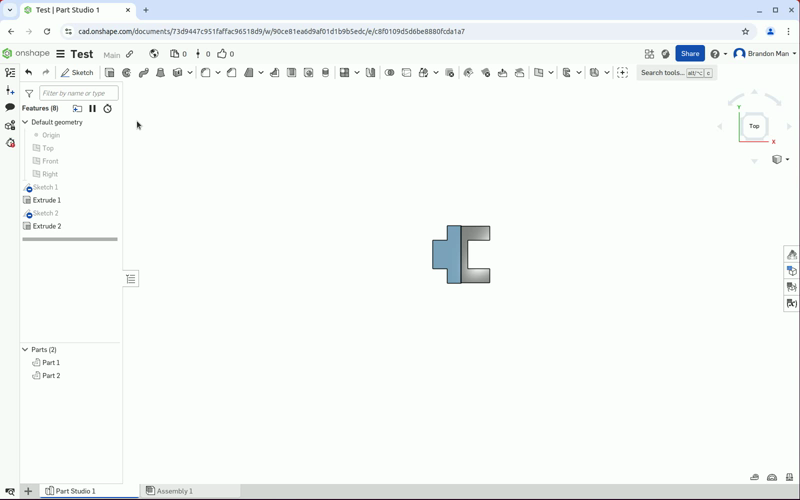
key(shift+h)
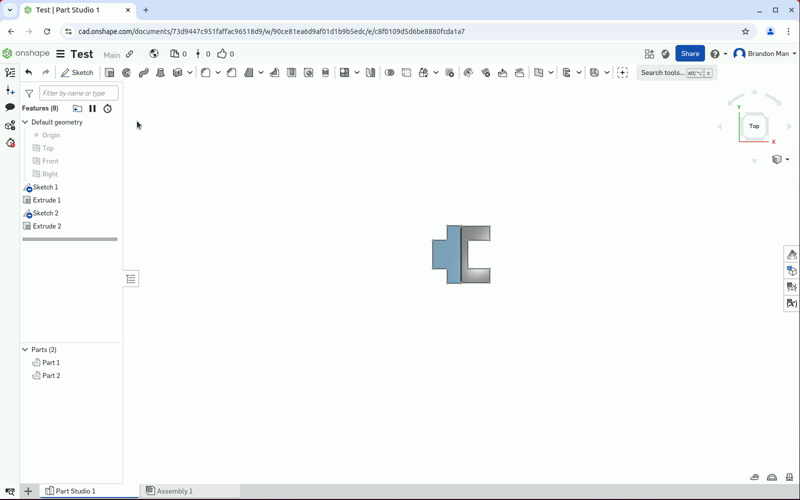
key(shift+h)
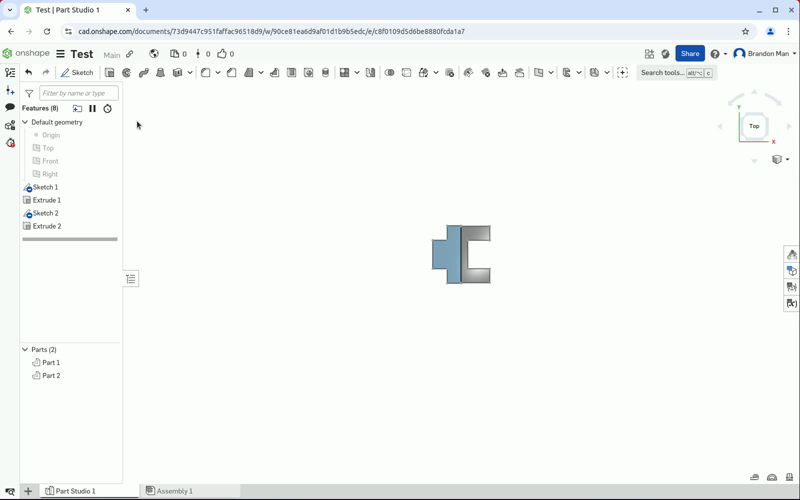
key(shift+7)
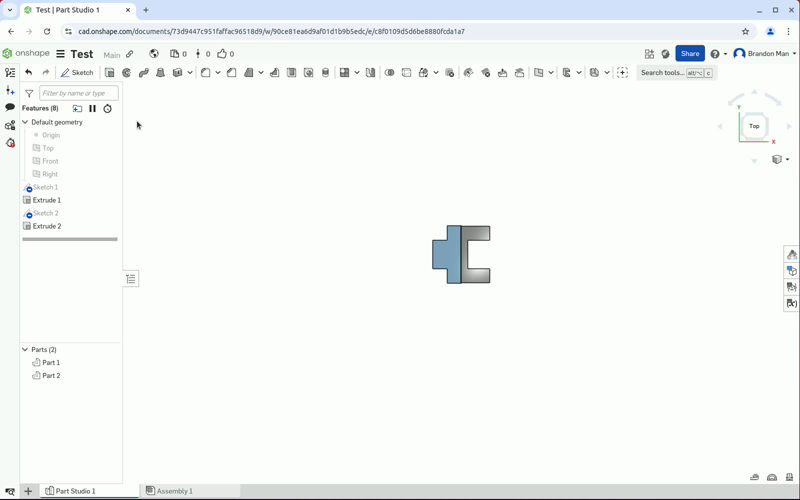
key(up, 3)
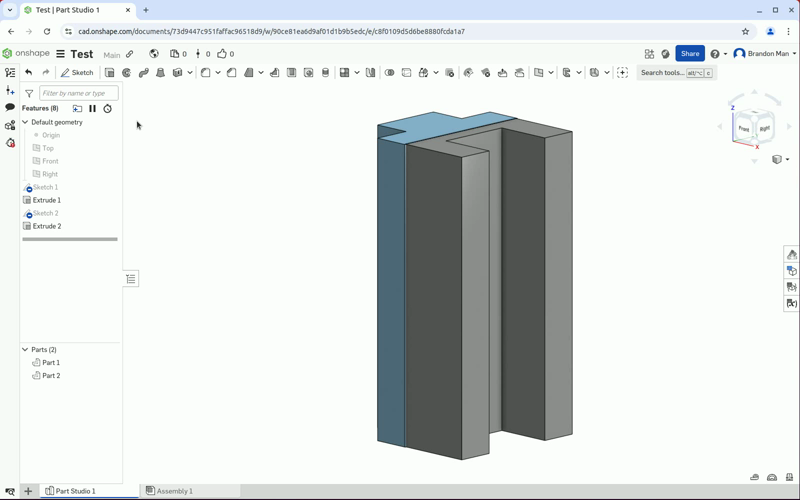
key(left, 3)
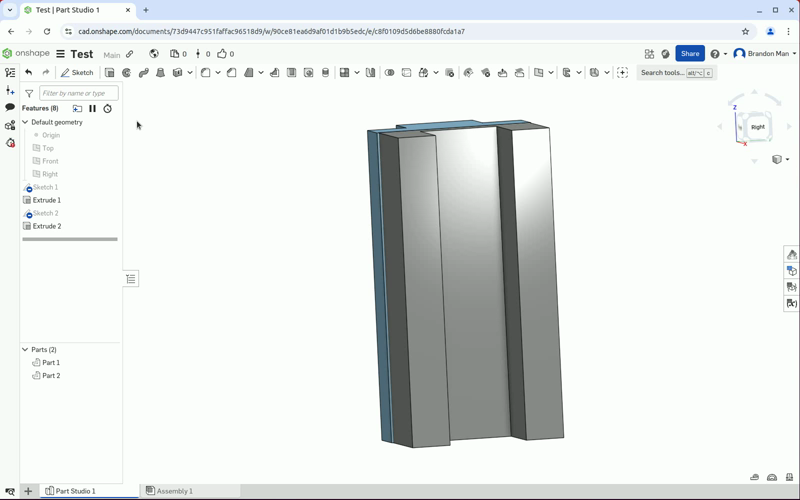
key(right, 3)
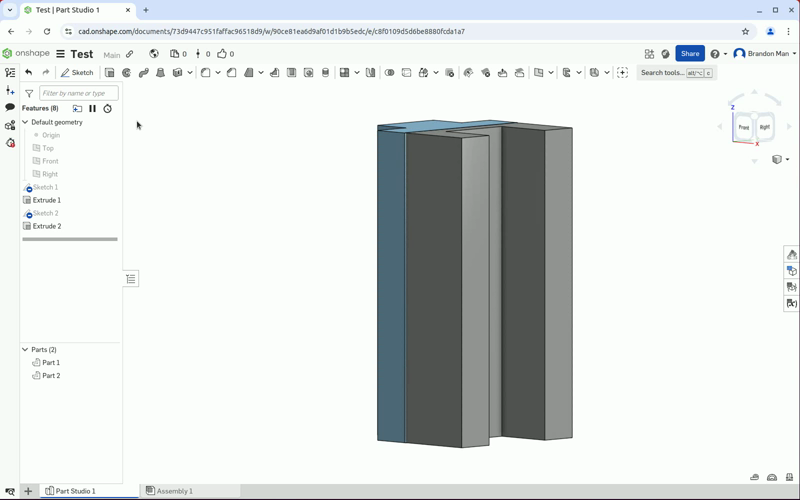
key(down, 3)
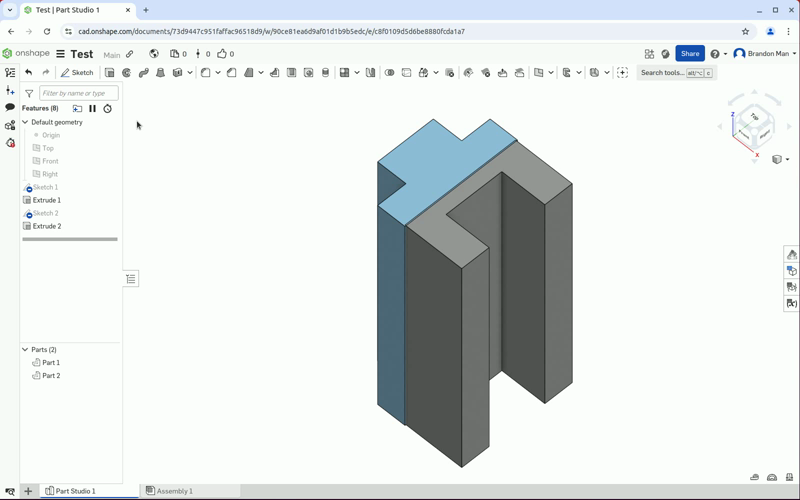
mouse_move(73, 189)
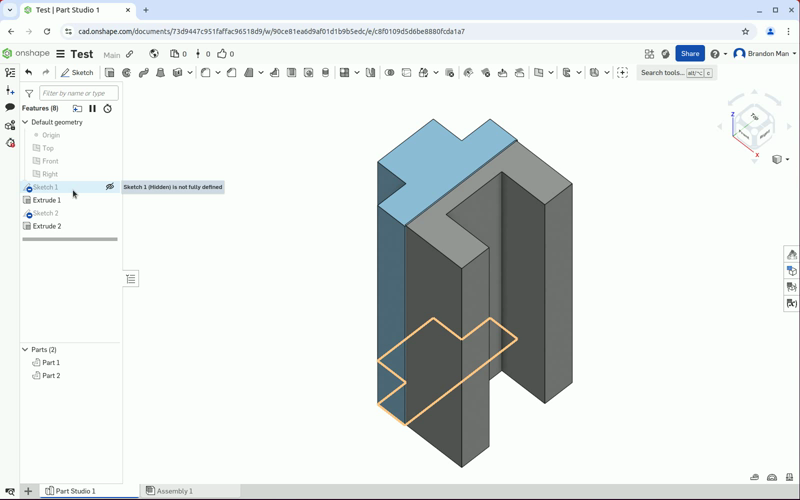
click(73, 189)